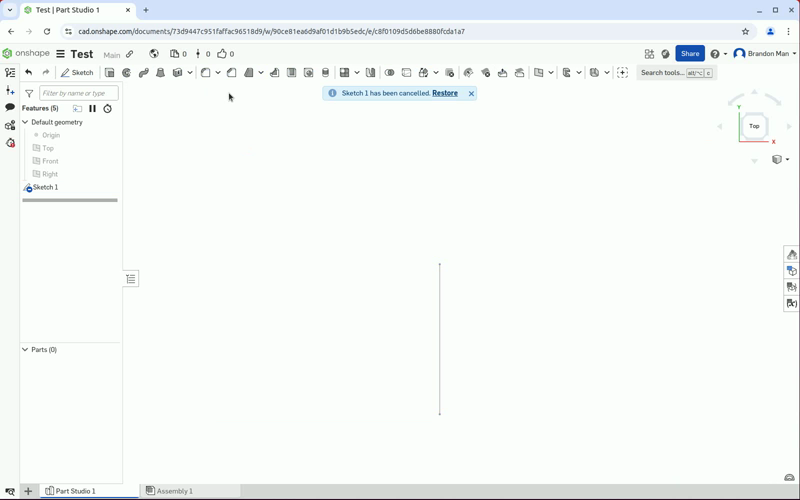
key(shift+h)
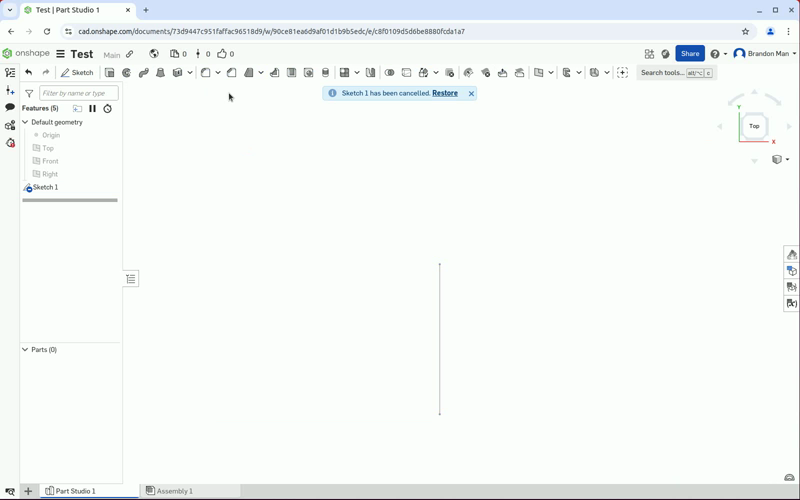
key(shift+s)
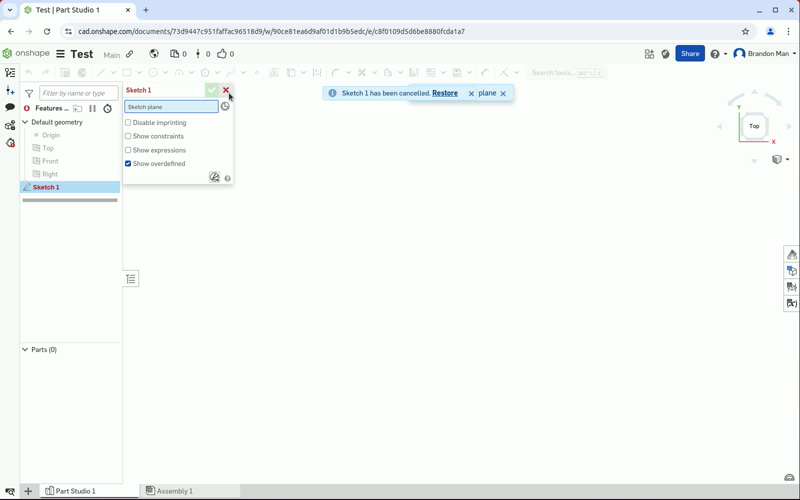
mouse_move(73, 150)
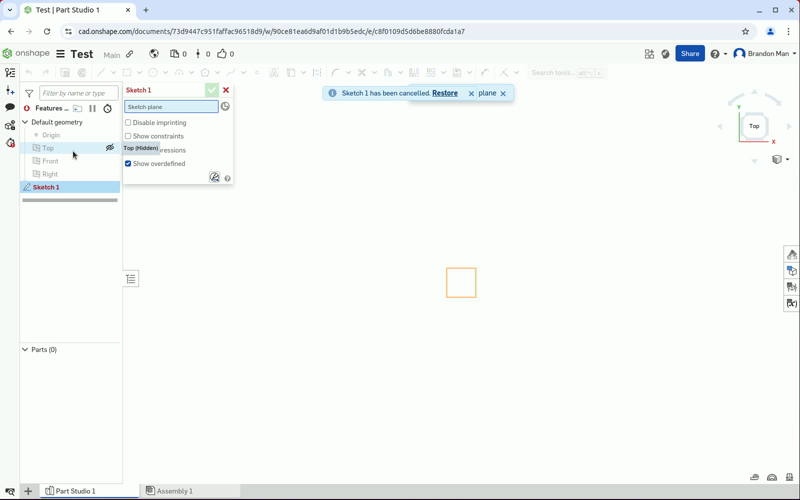
click(73, 150)
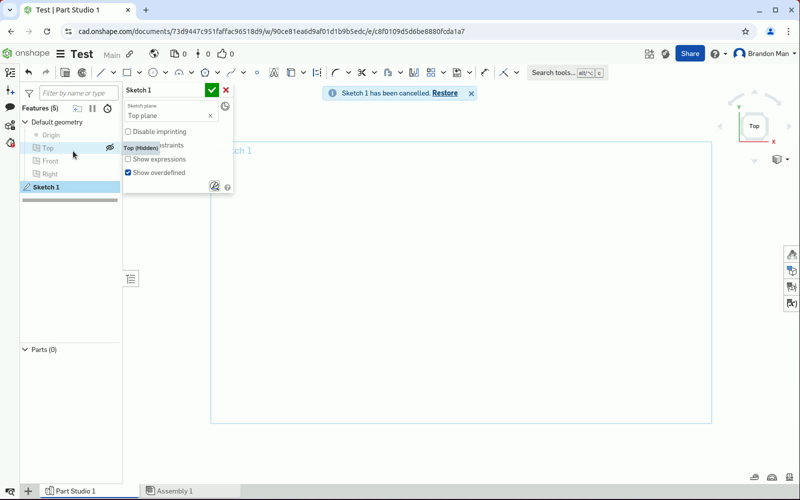
mouse_move(73, 352)
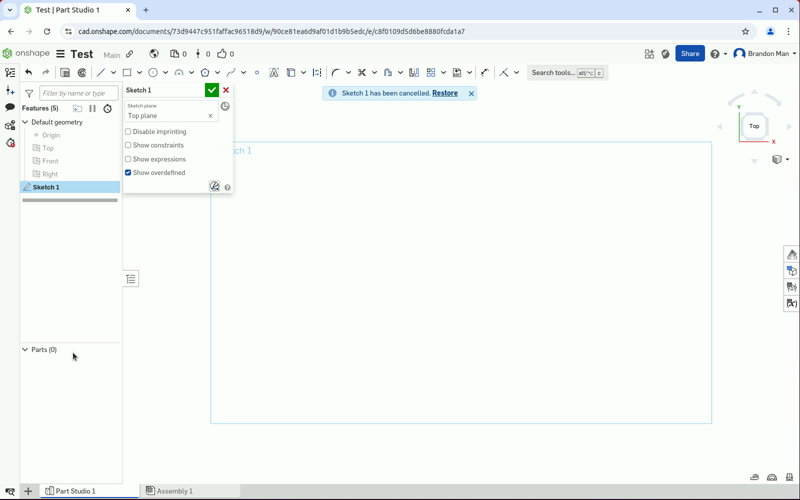
key(y)
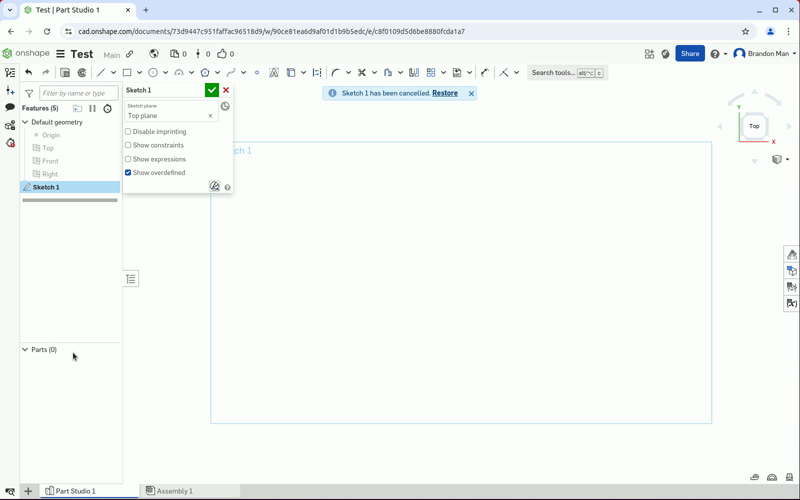
key(l)
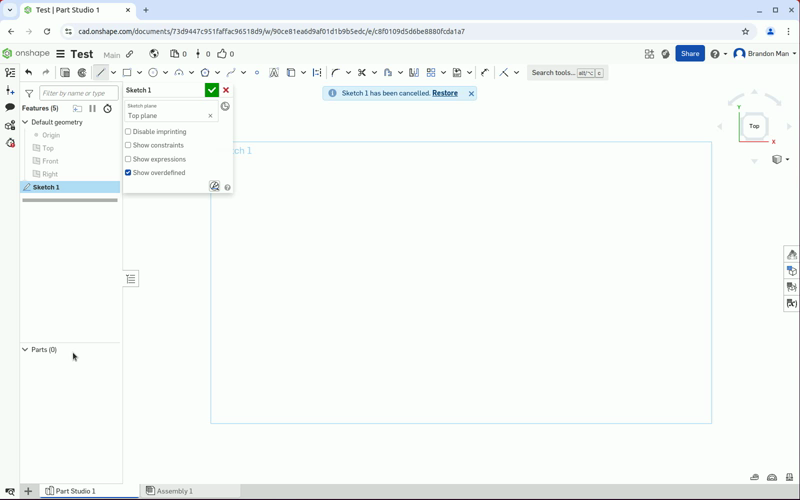
key_down(shift)
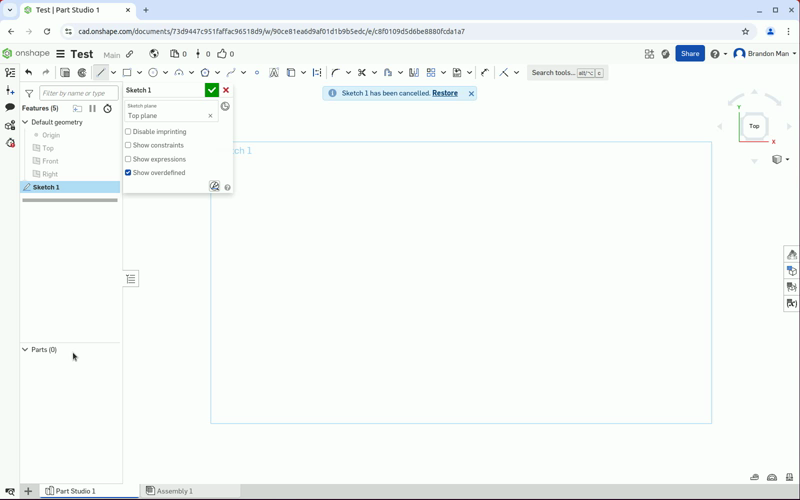
mouse_move(460, 282)
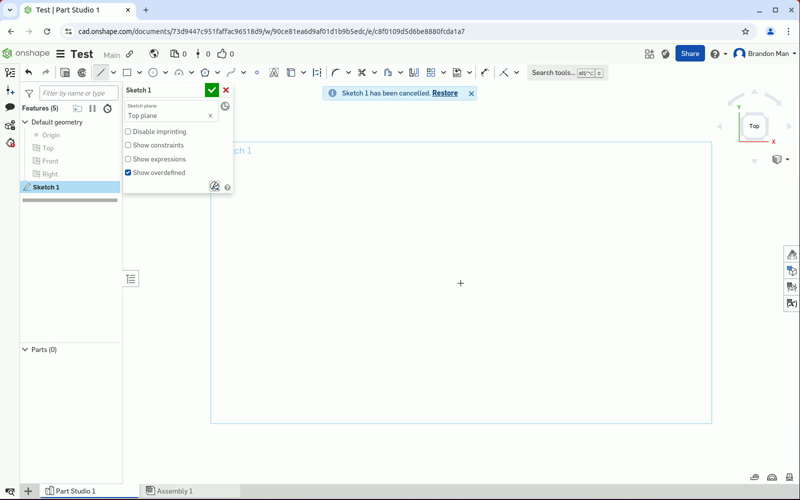
click(460, 282)
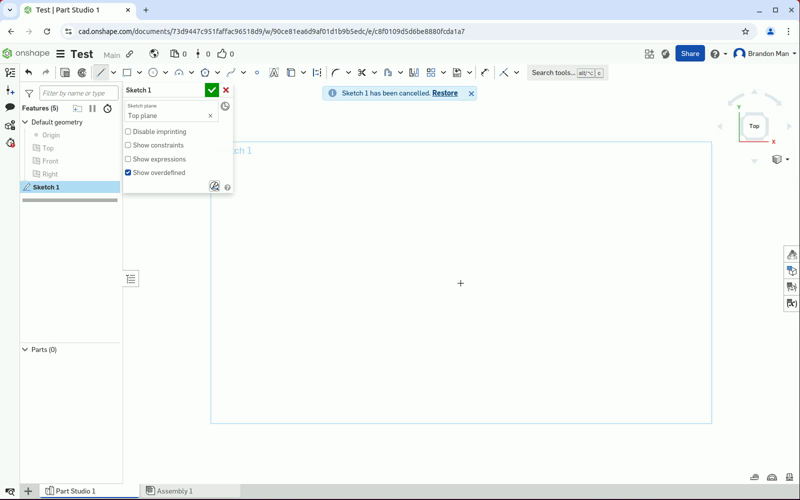
key_up(shift)
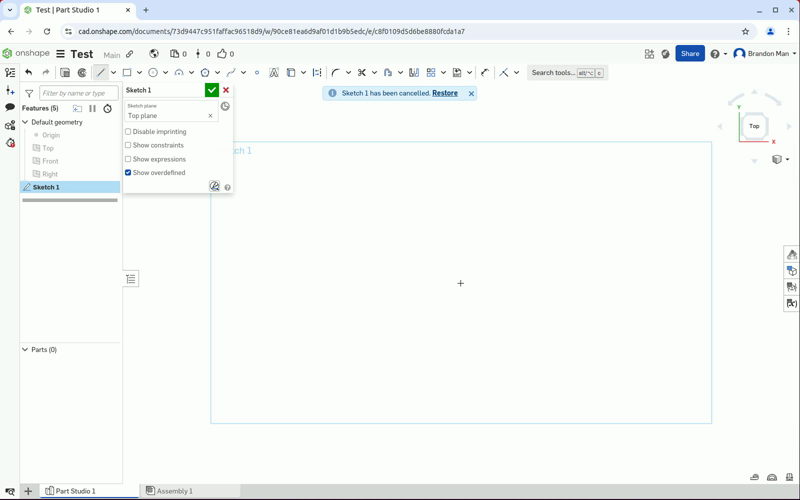
key_down(shift)
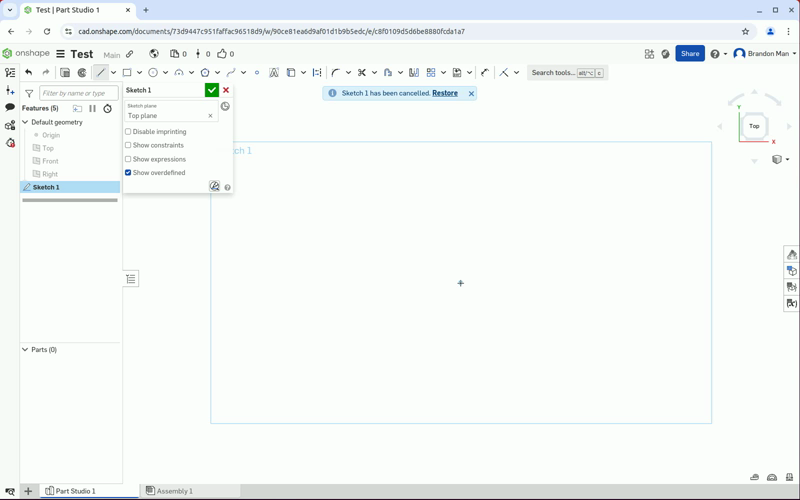
mouse_move(573, 282)
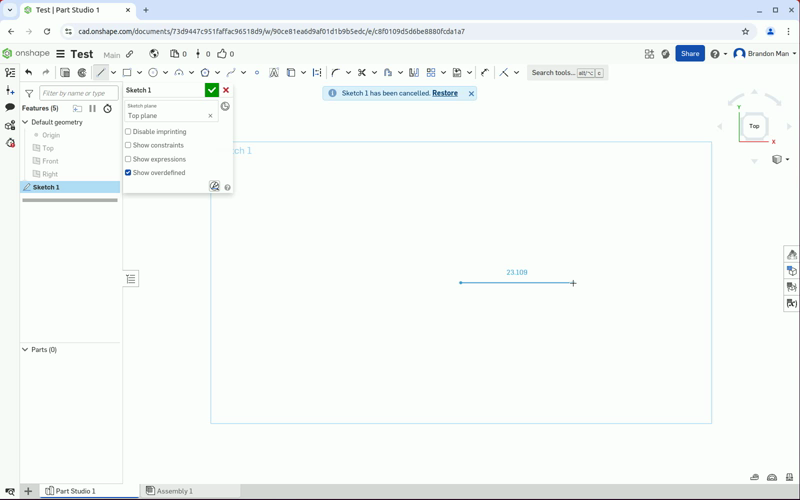
click(573, 282)
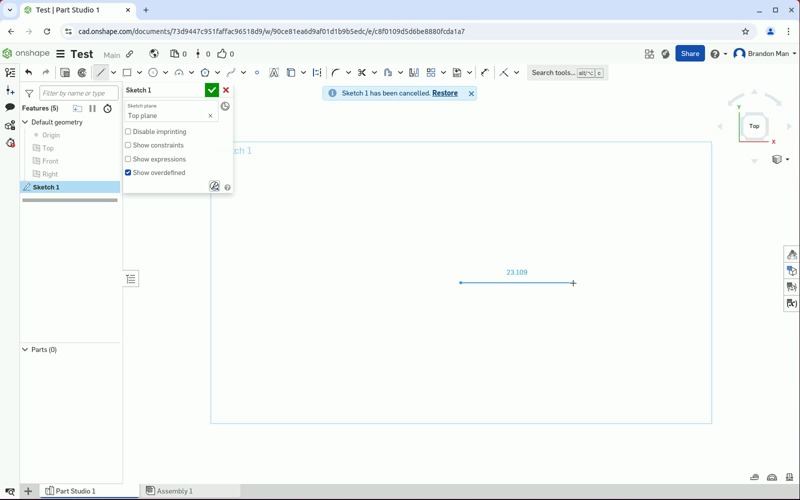
key_up(shift)
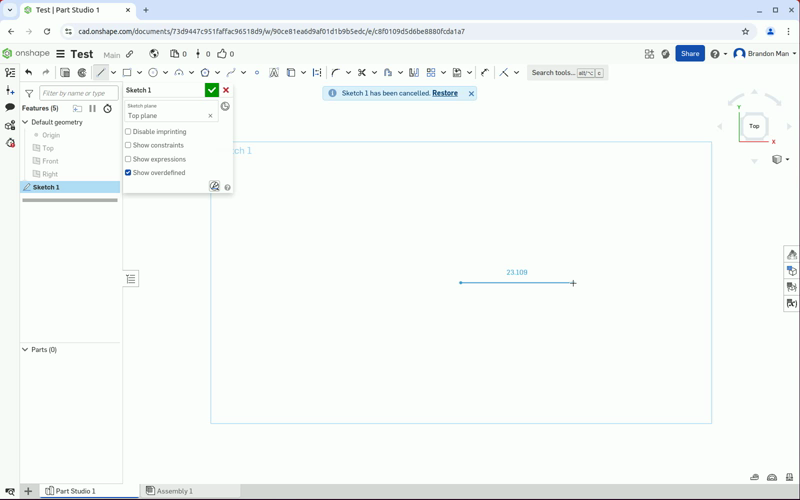
key_down(shift)
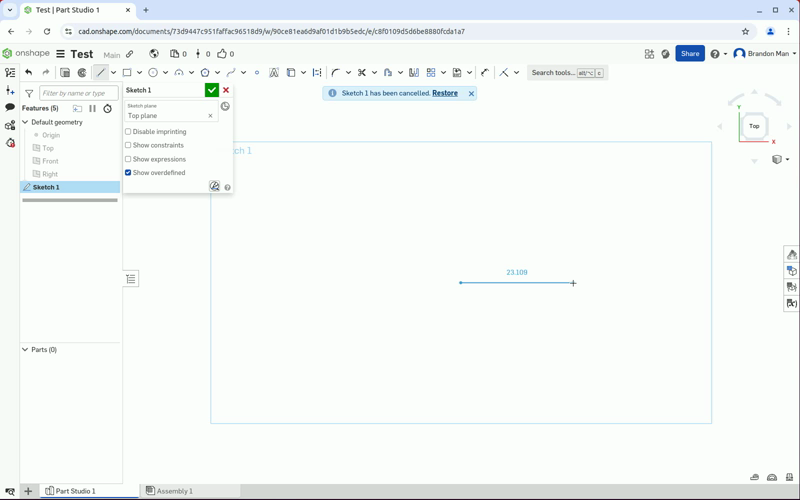
mouse_move(589, 282)
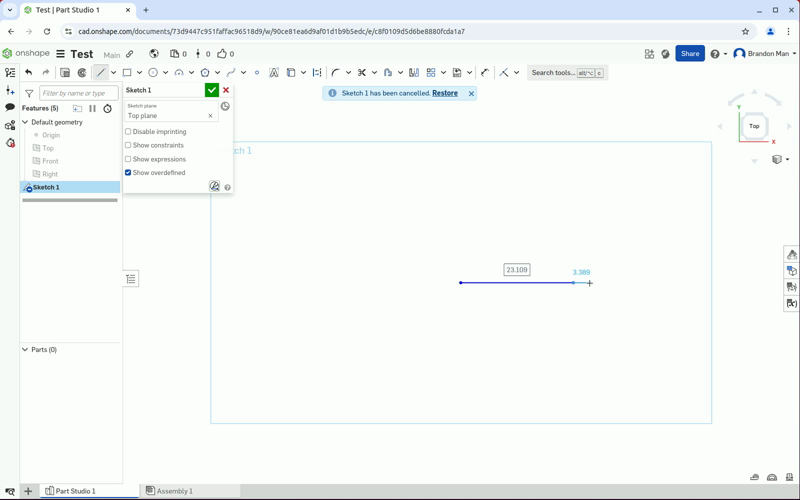
mouse_move(573, 226)
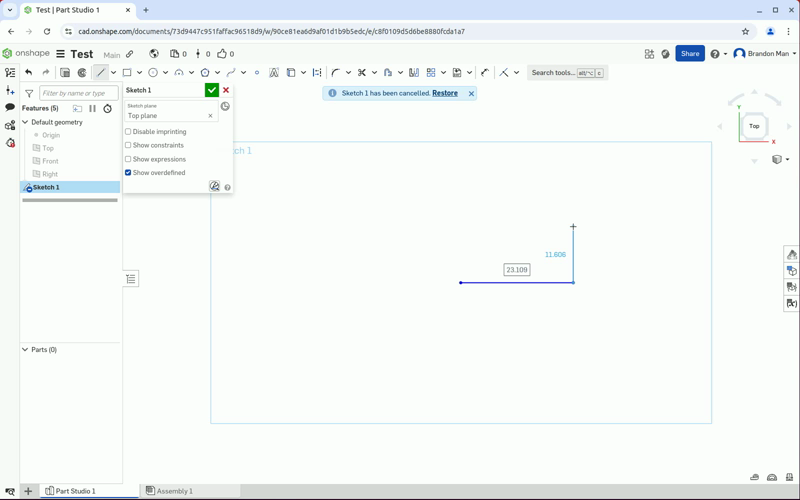
click(573, 226)
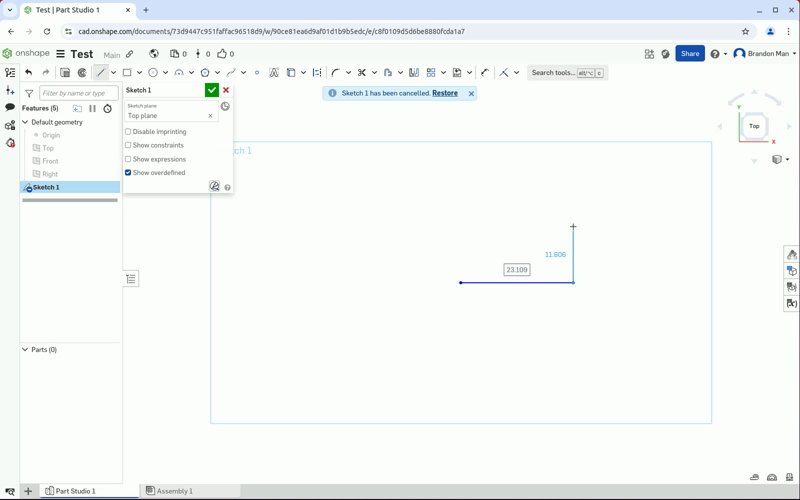
key_up(shift)
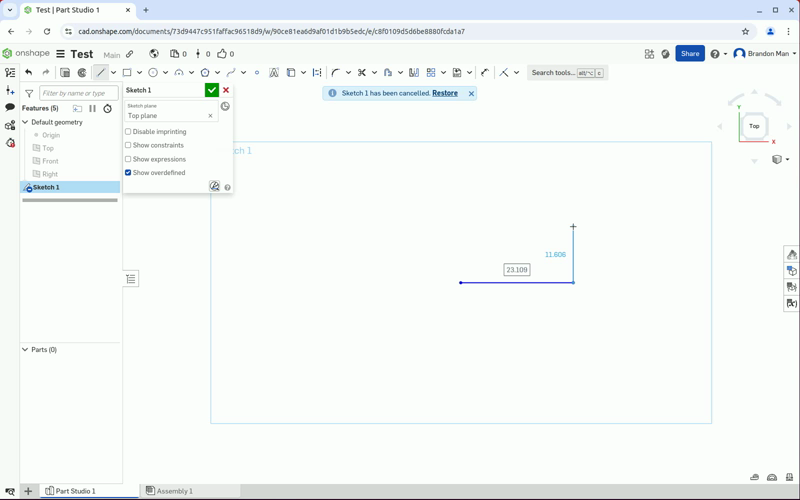
key_down(shift)
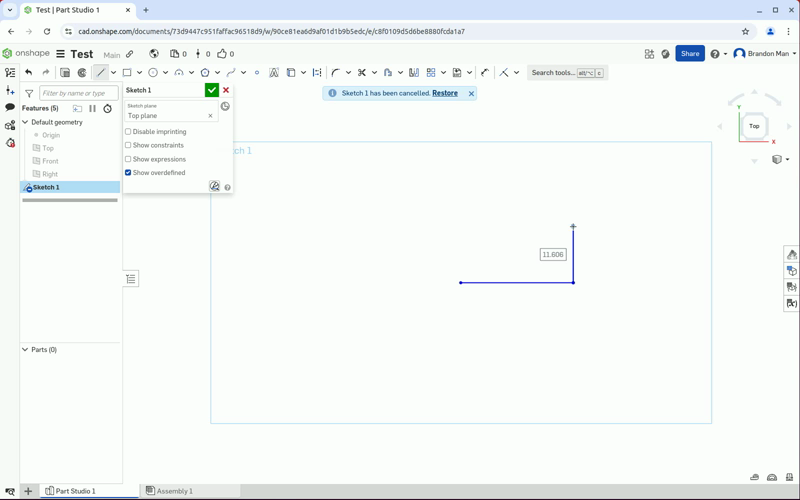
mouse_move(460, 226)
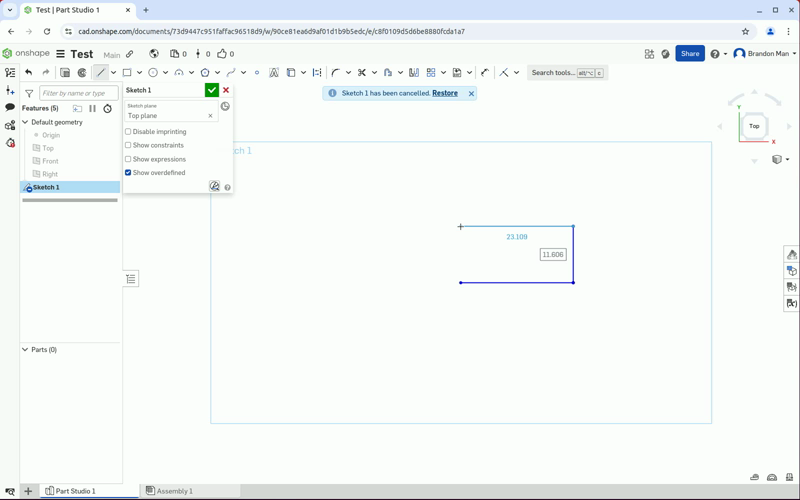
click(460, 226)
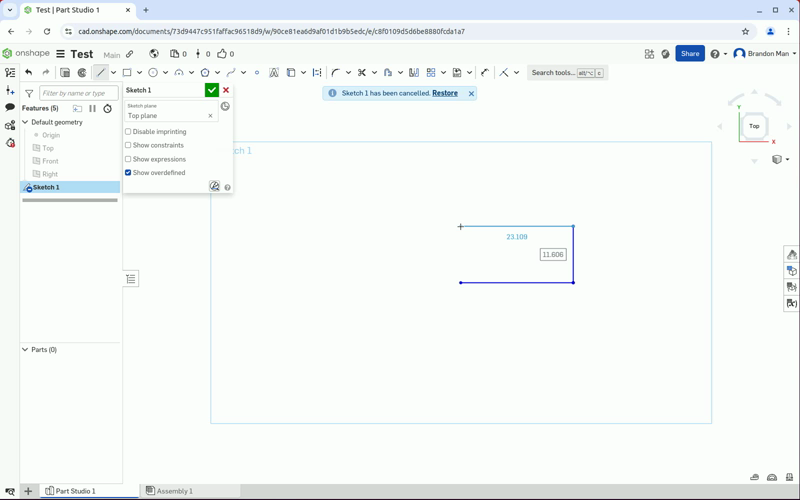
key_up(shift)
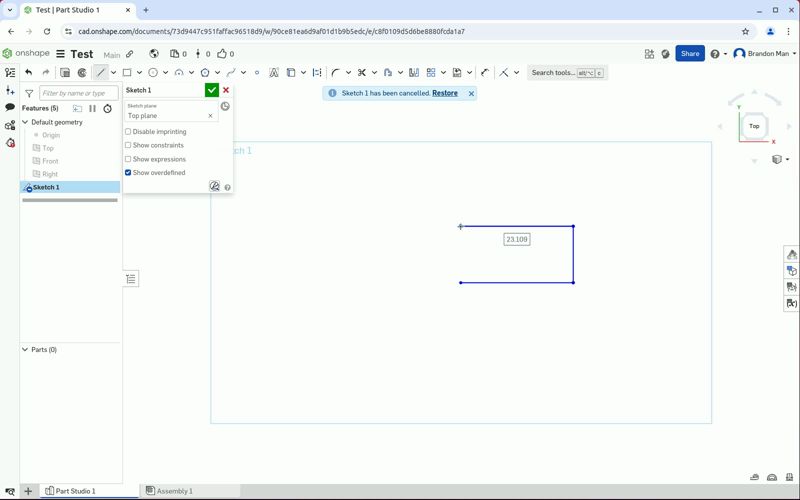
mouse_move(490, 226)
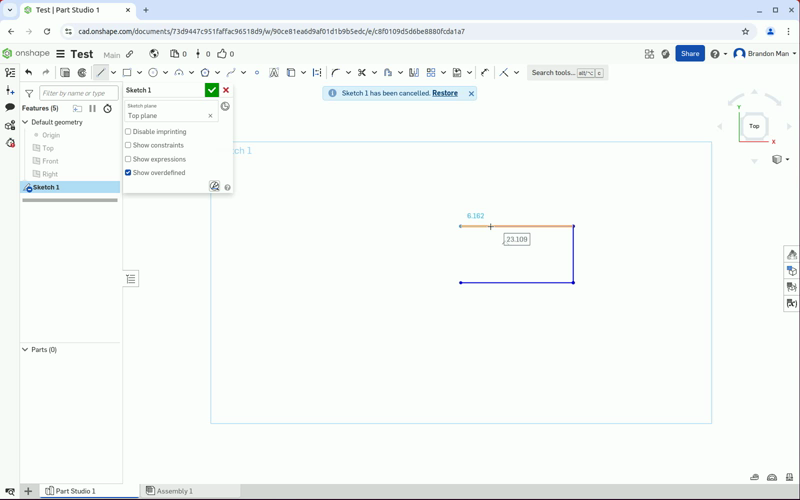
key_down(shift)
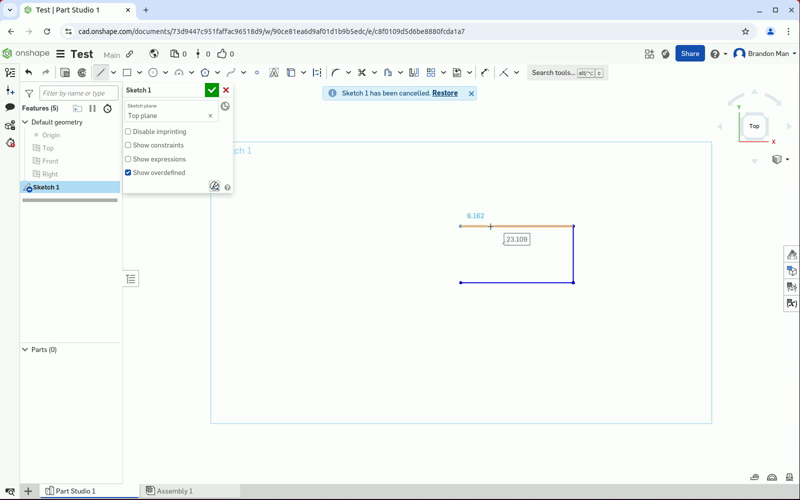
mouse_move(460, 282)
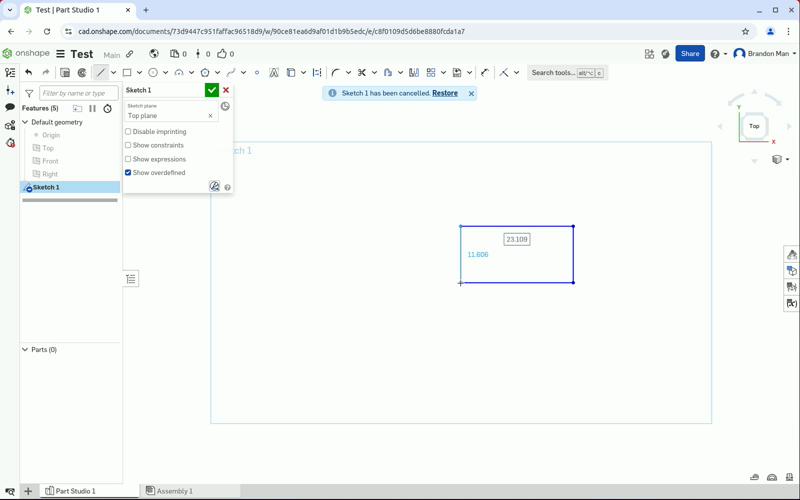
key_up(shift)
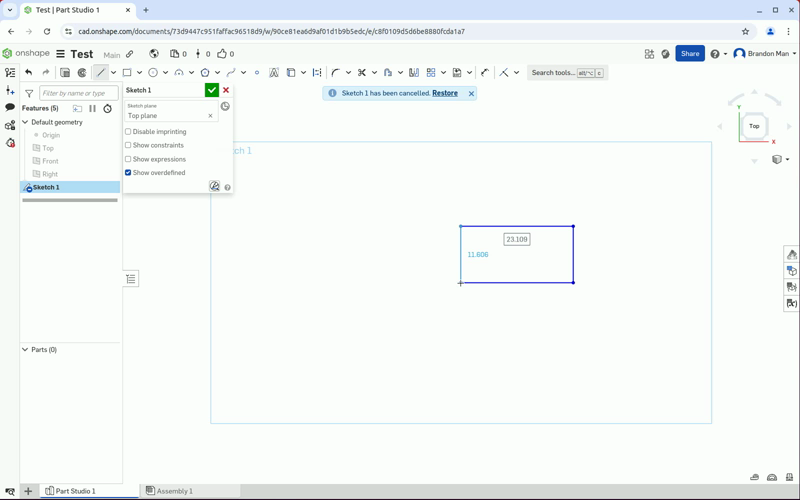
click(460, 282)
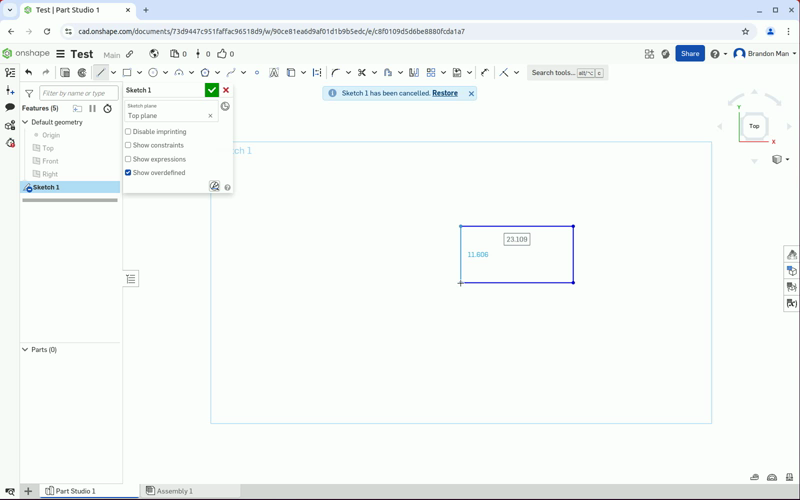
key(esc)
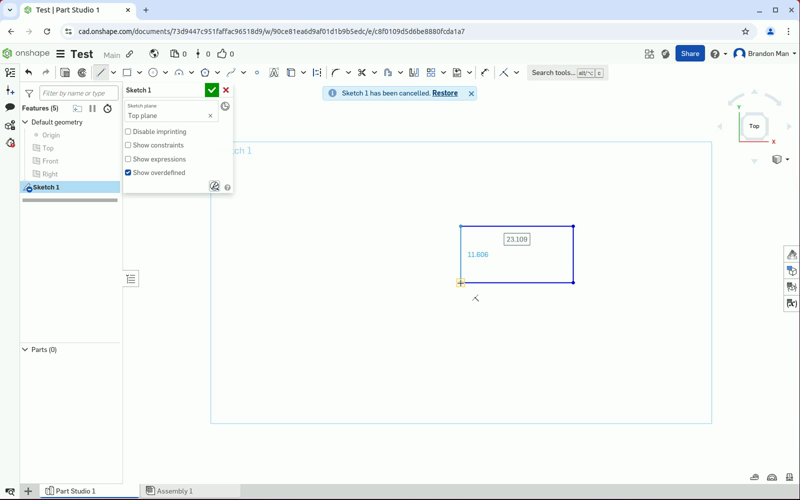
mouse_move(554, 278)
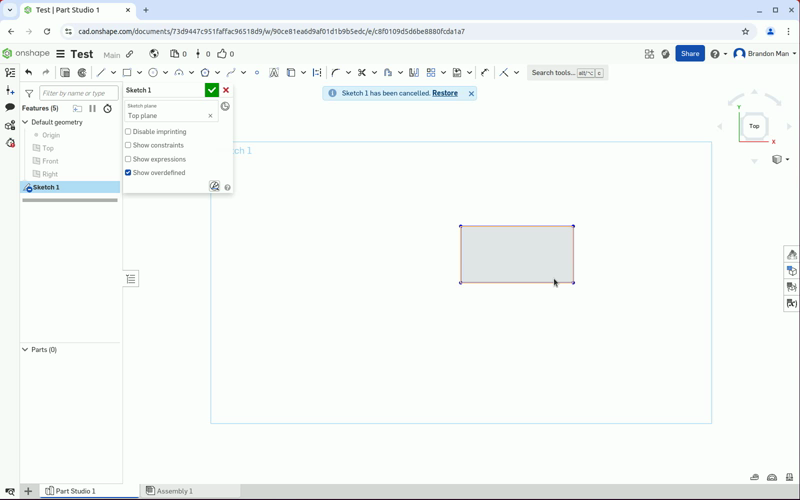
click(554, 278)
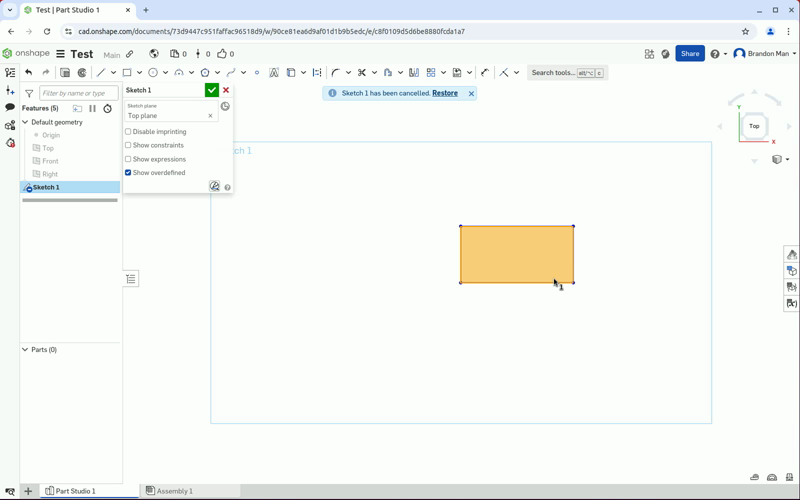
mouse_move(73, 352)
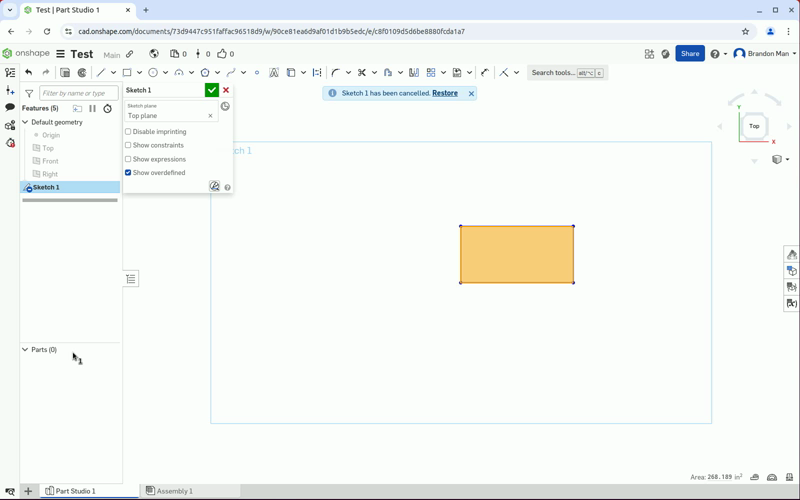
key(shift+y)
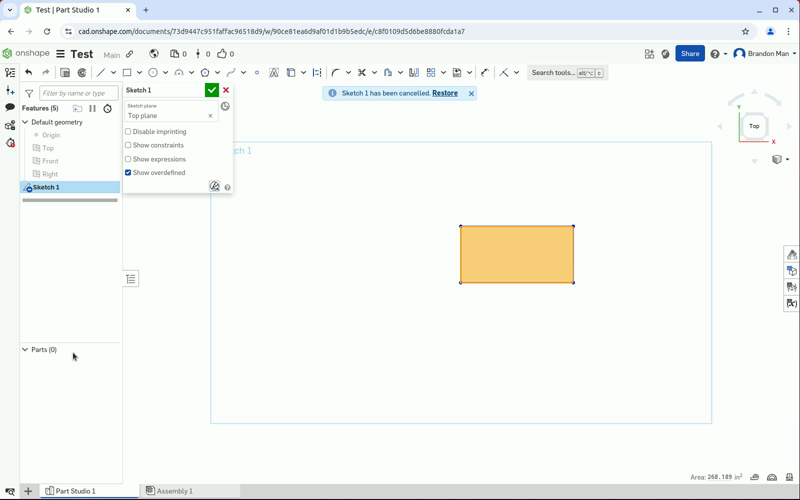
key(shift+e)
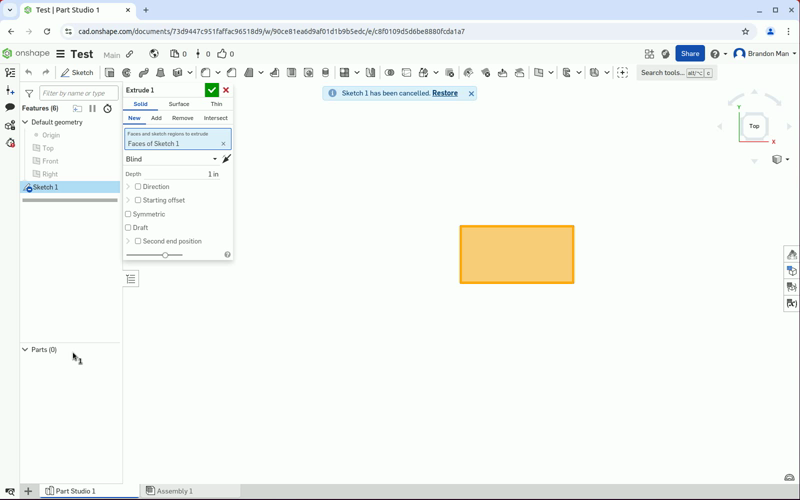
mouse_move(143, 106)
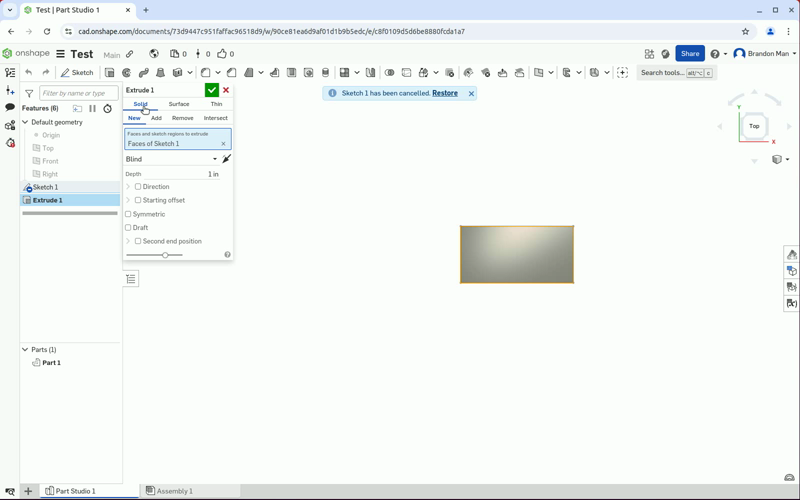
click(143, 106)
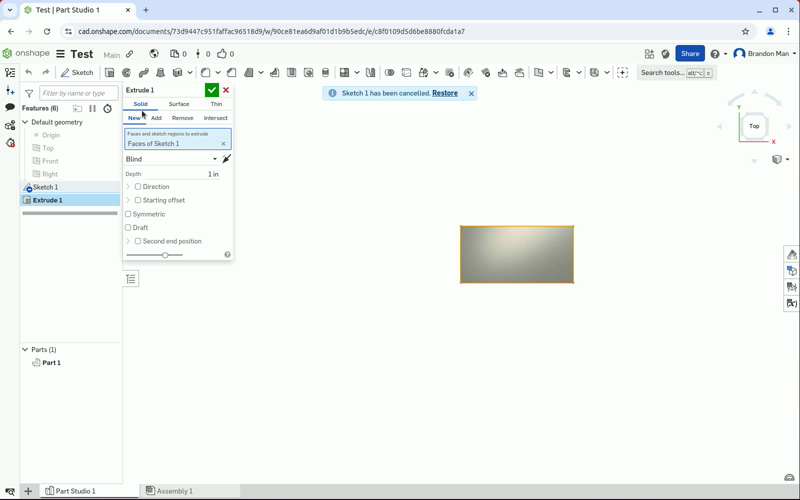
mouse_move(137, 120)
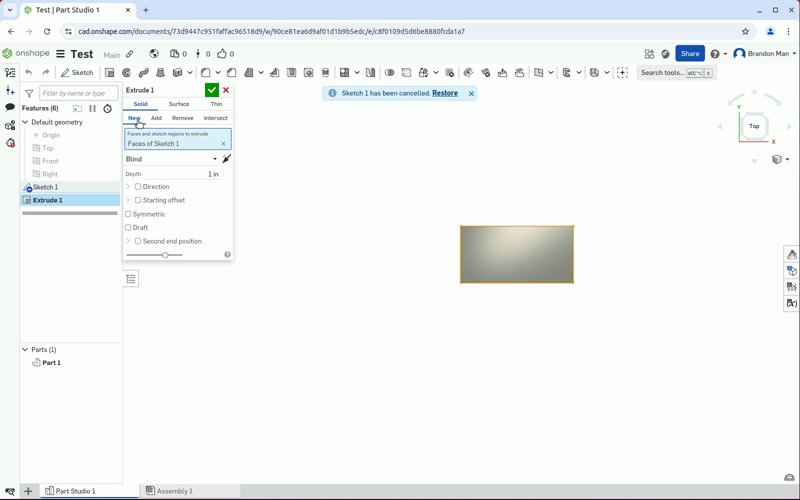
click(137, 120)
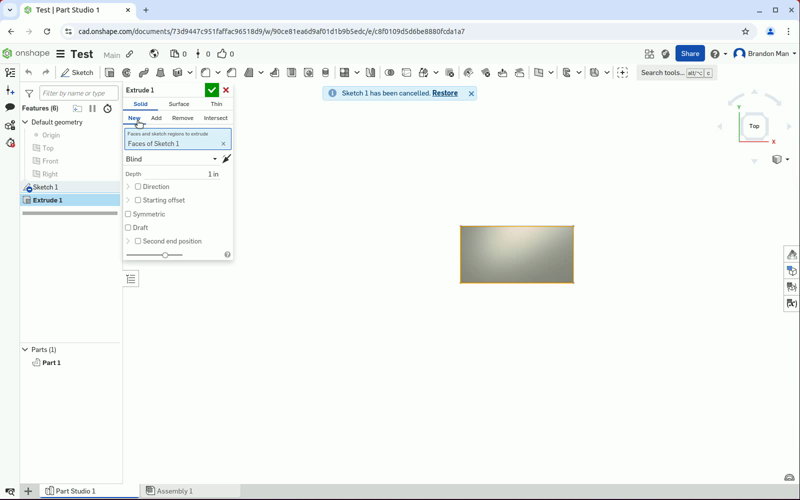
key(tab, 4)
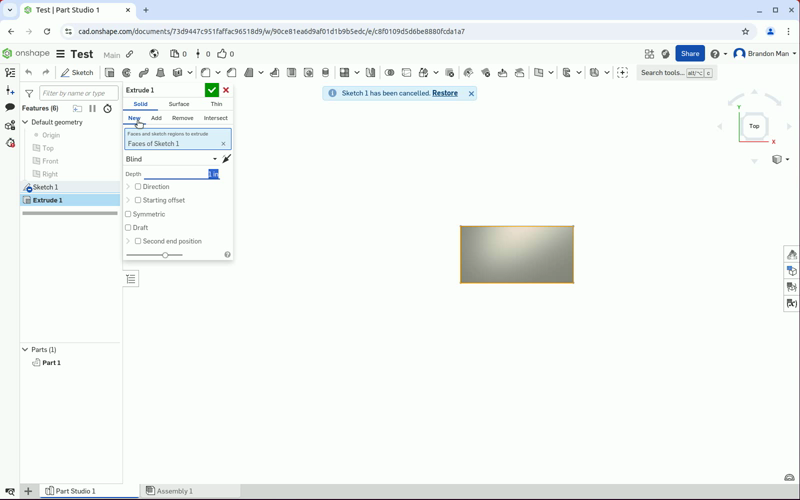
text(0.481)
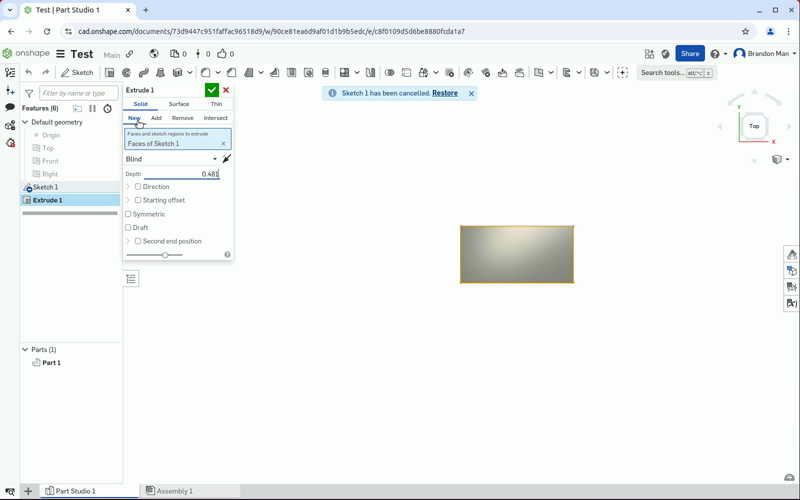
key(enter)
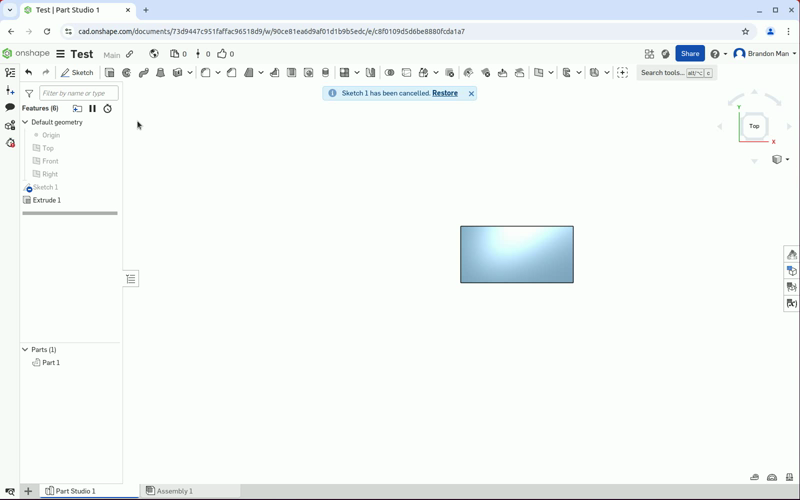
key(shift+h)
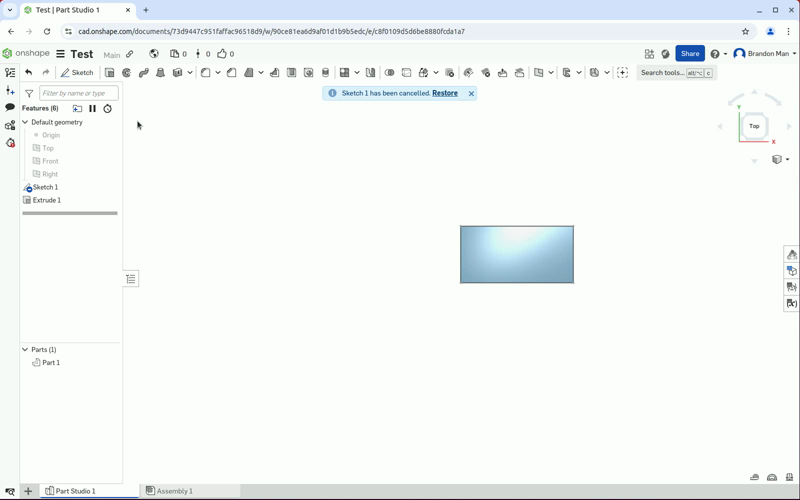
key(shift+h)
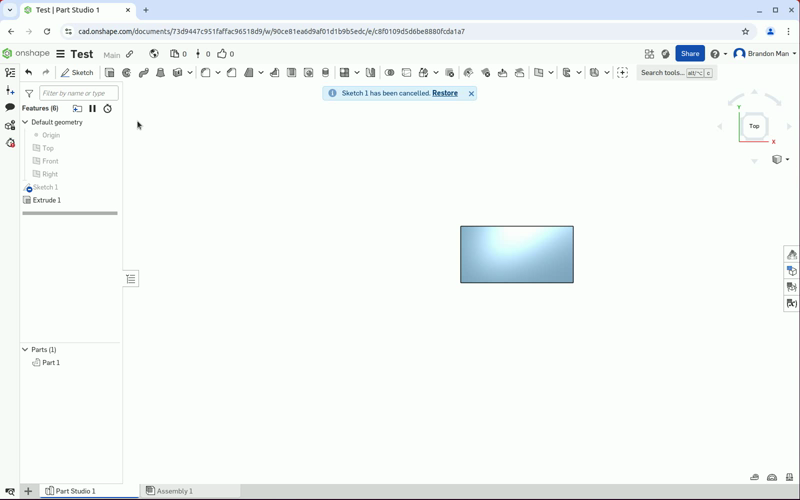
mouse_move(73, 189)
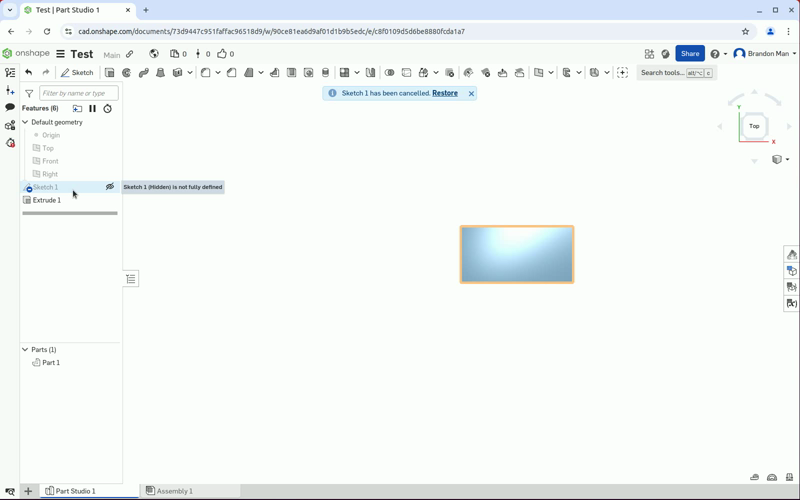
click(73, 189)
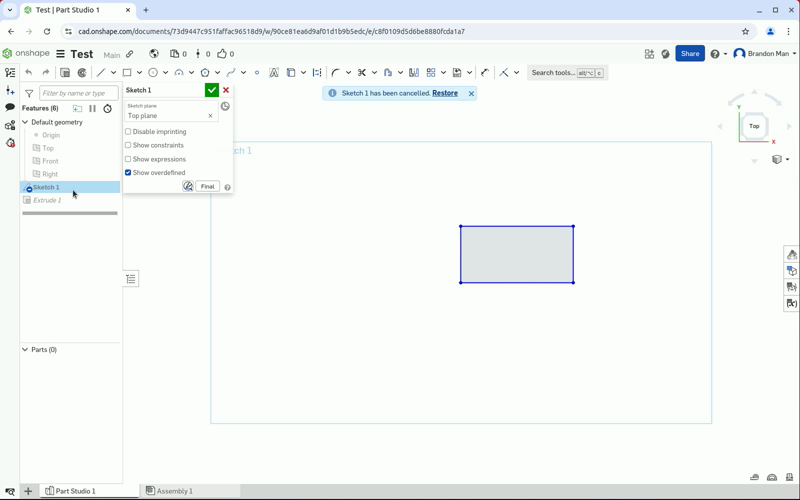
mouse_move(229, 92)
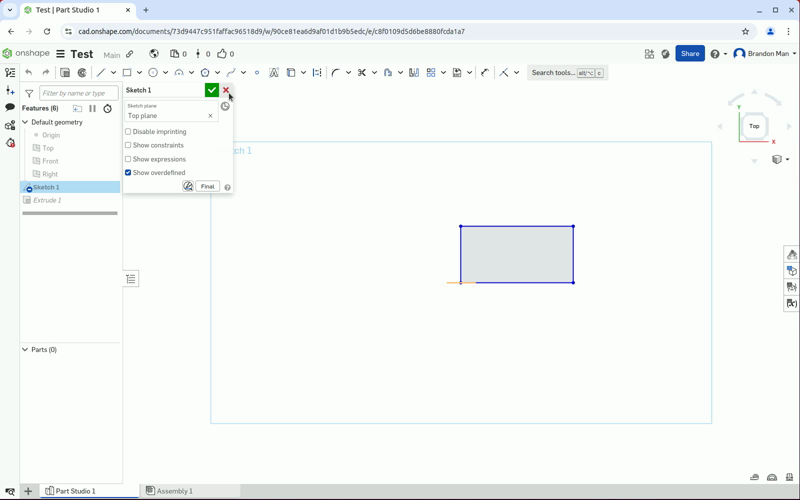
click(229, 92)
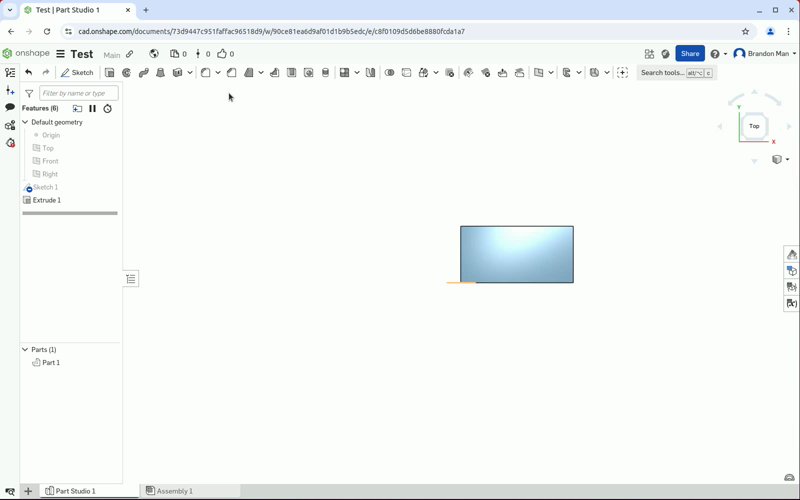
mouse_move(541, 75)
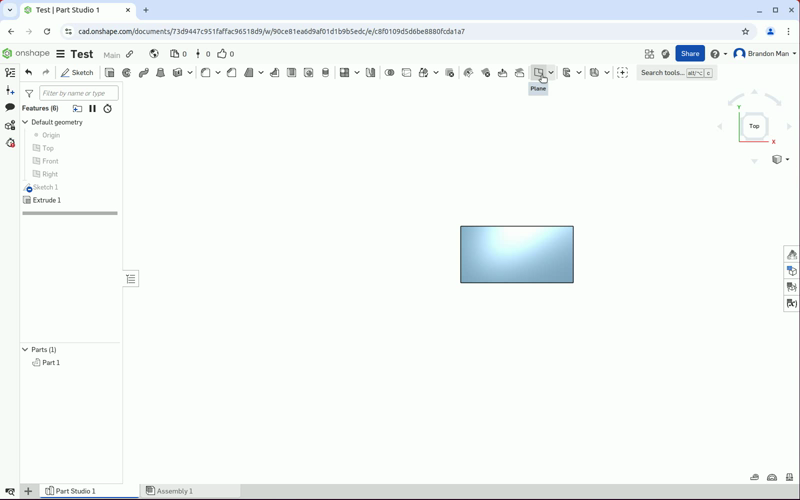
click(541, 75)
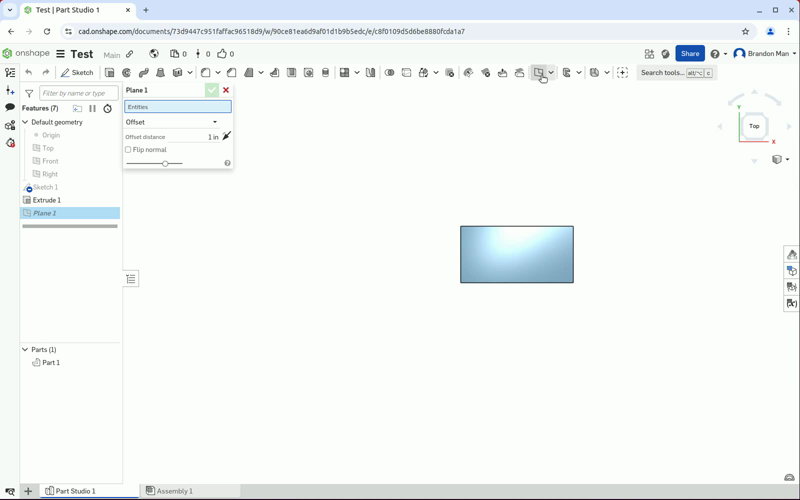
mouse_move(73, 150)
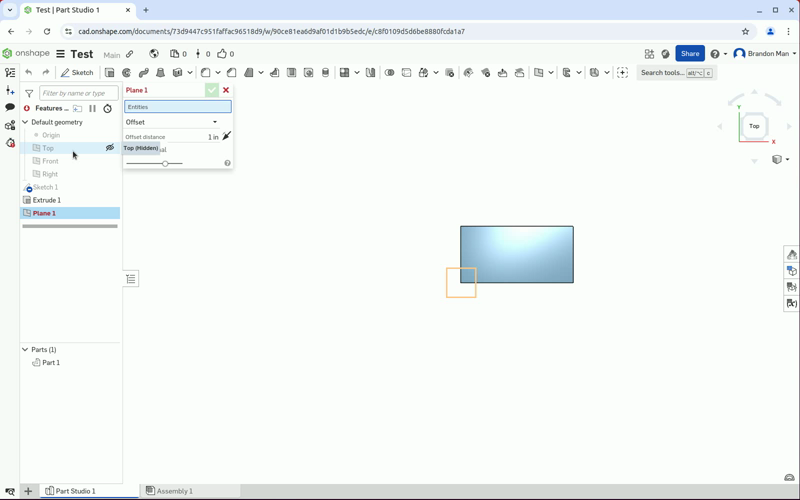
click(73, 150)
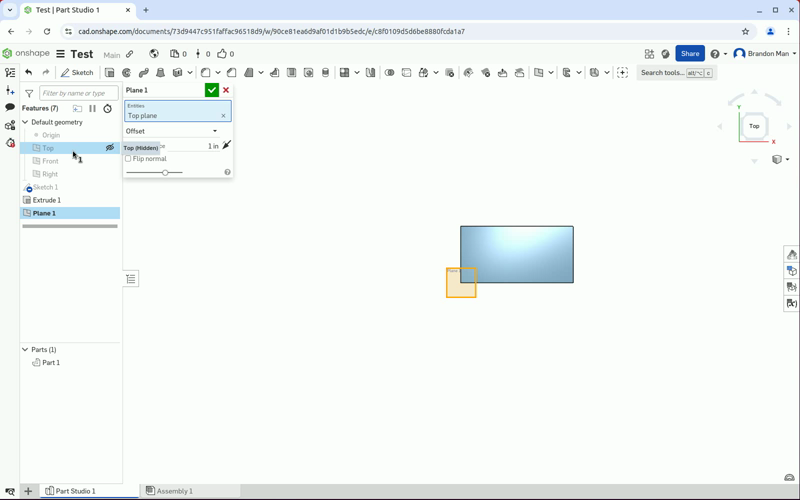
key(tab, 2)
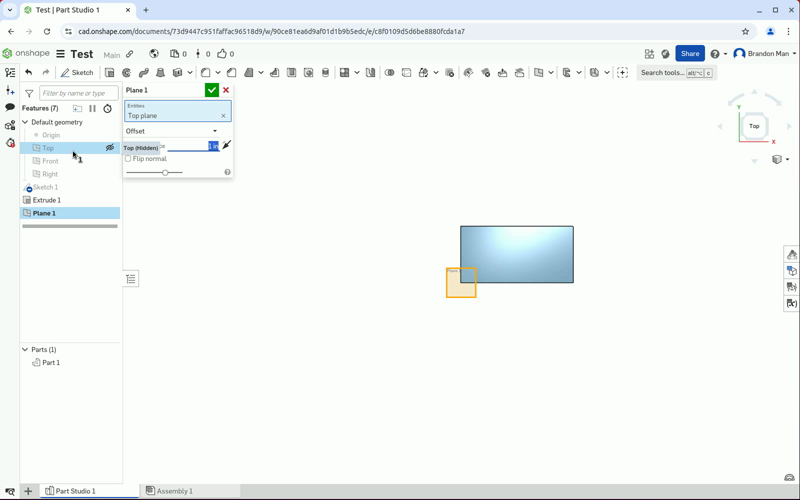
text(0.493)
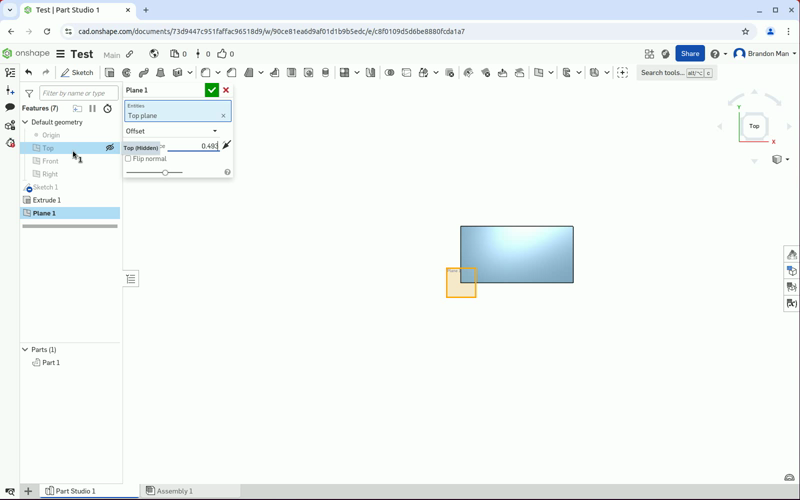
key(enter, 2)
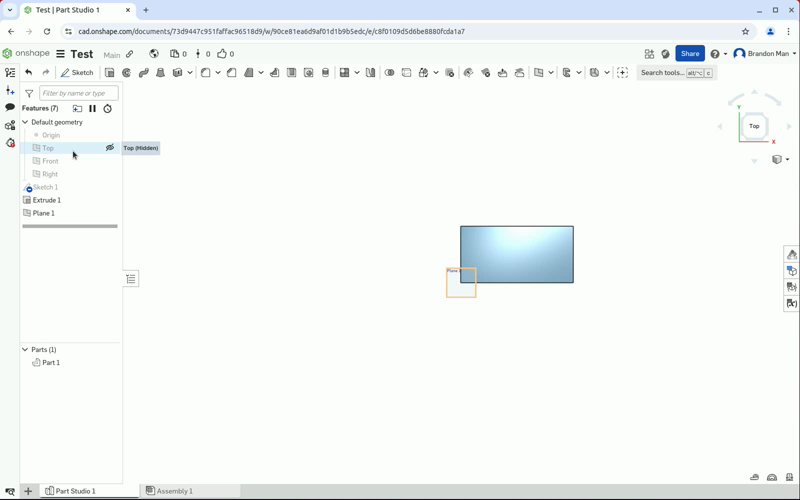
key(shift+s)
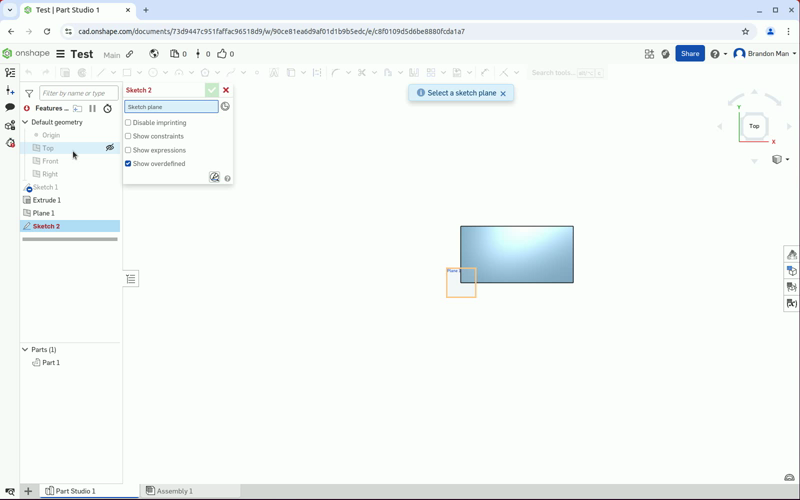
mouse_move(73, 215)
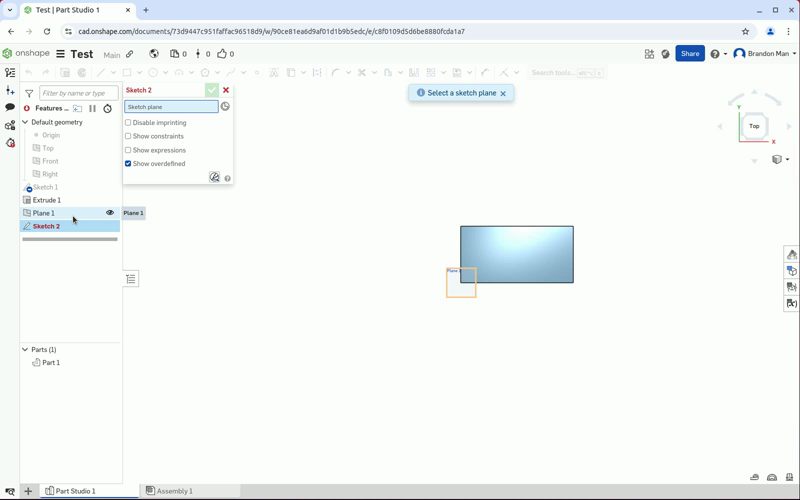
click(73, 215)
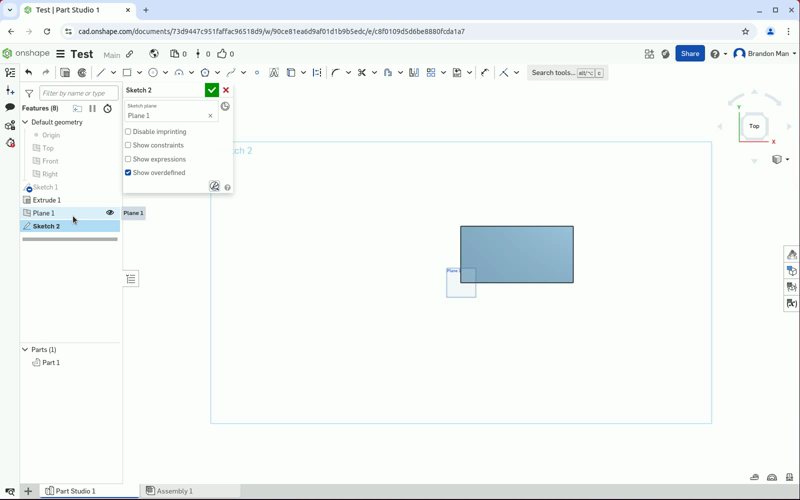
mouse_move(73, 352)
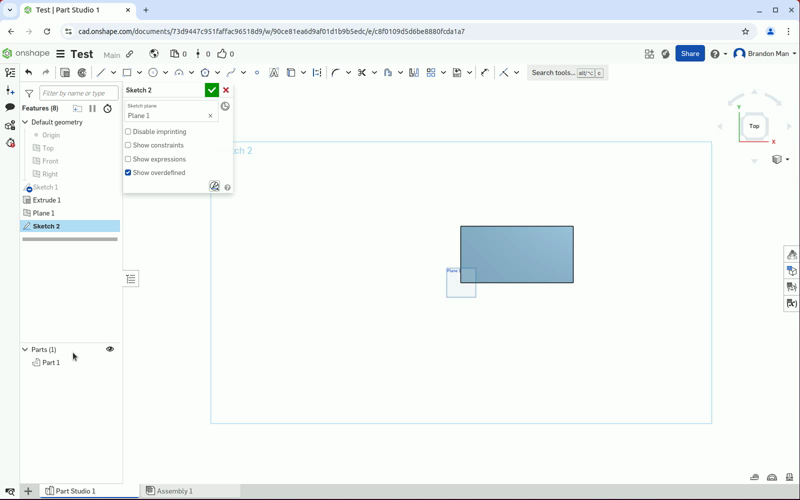
key(y)
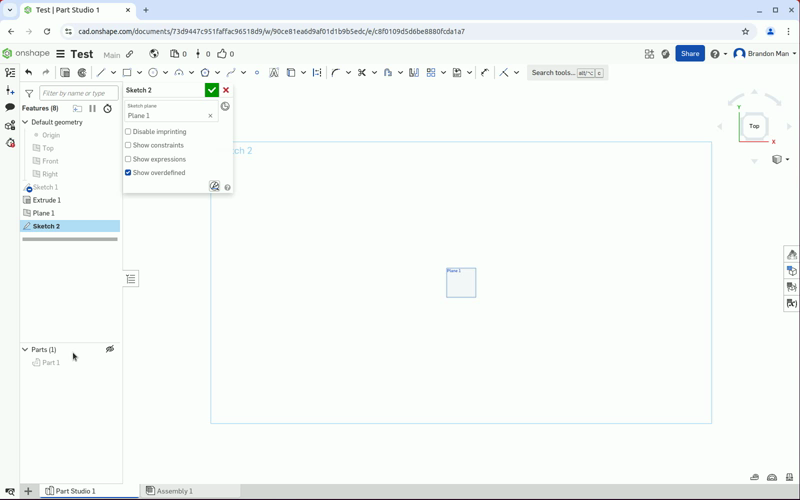
key(l)
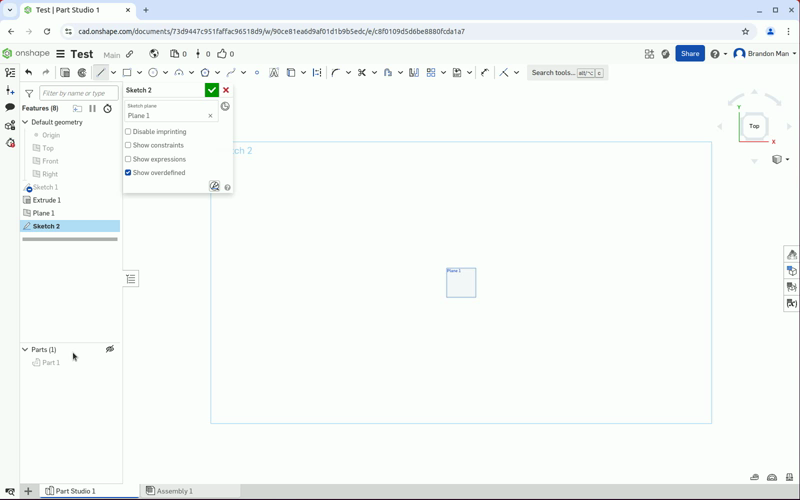
key_down(shift)
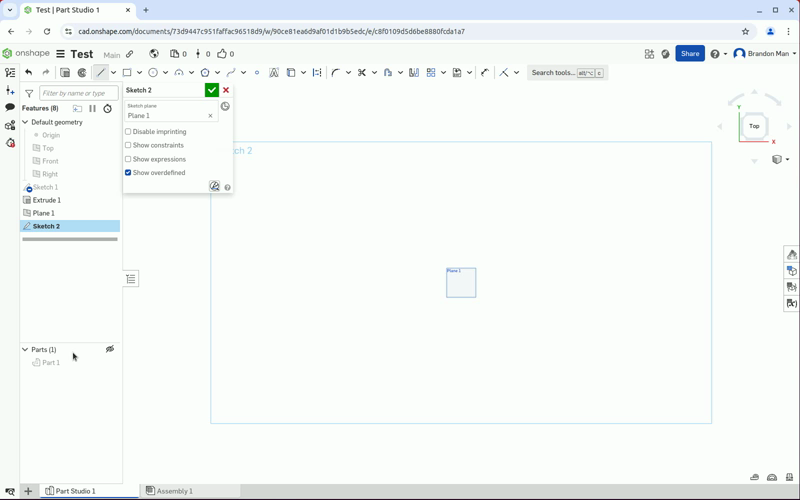
mouse_move(460, 282)
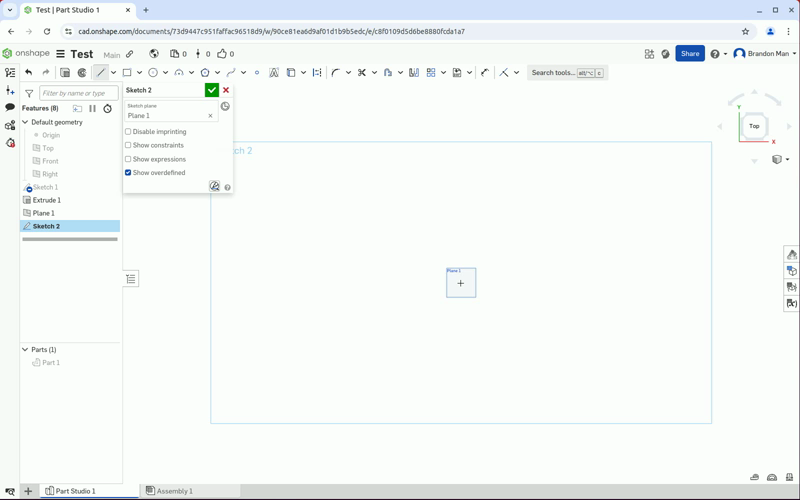
click(460, 282)
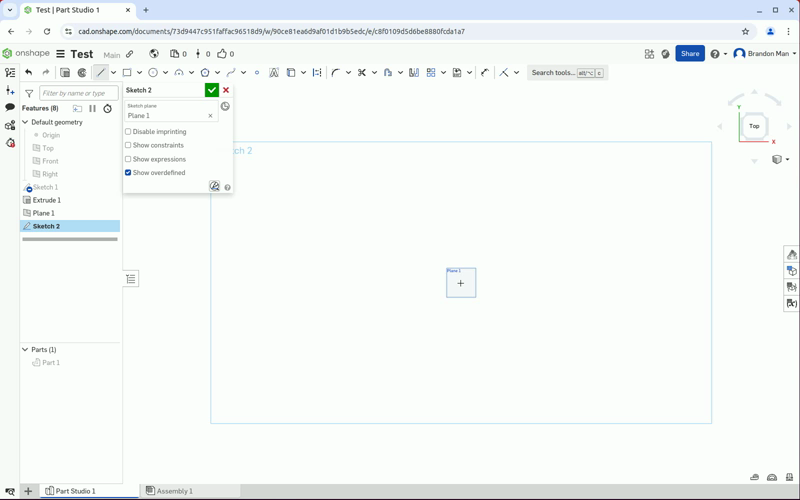
key_up(shift)
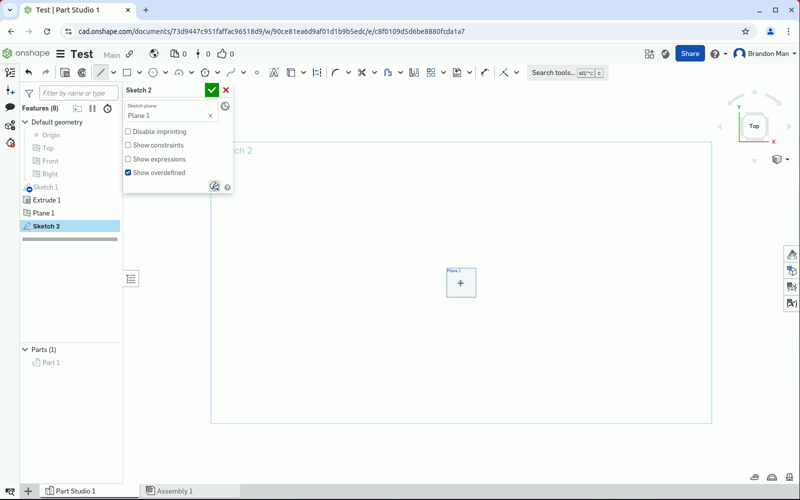
key_down(shift)
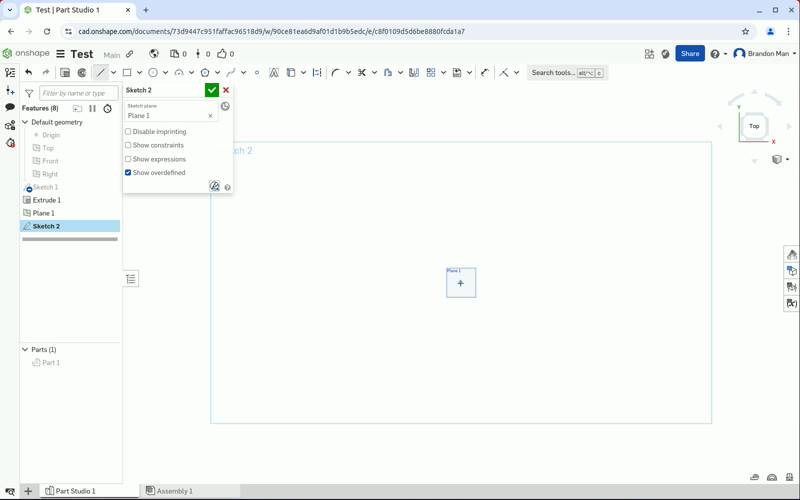
mouse_move(573, 282)
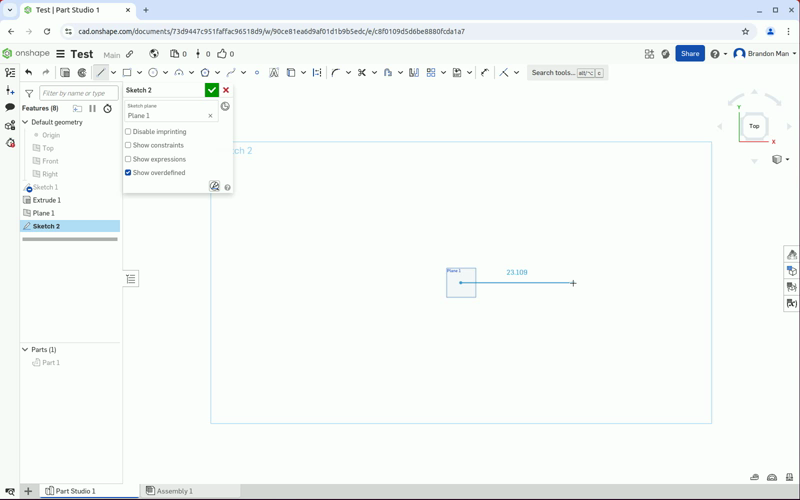
click(573, 282)
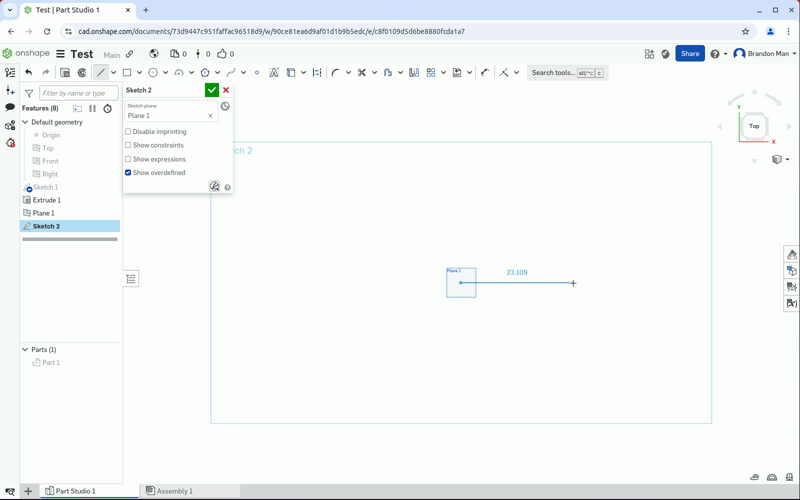
key_up(shift)
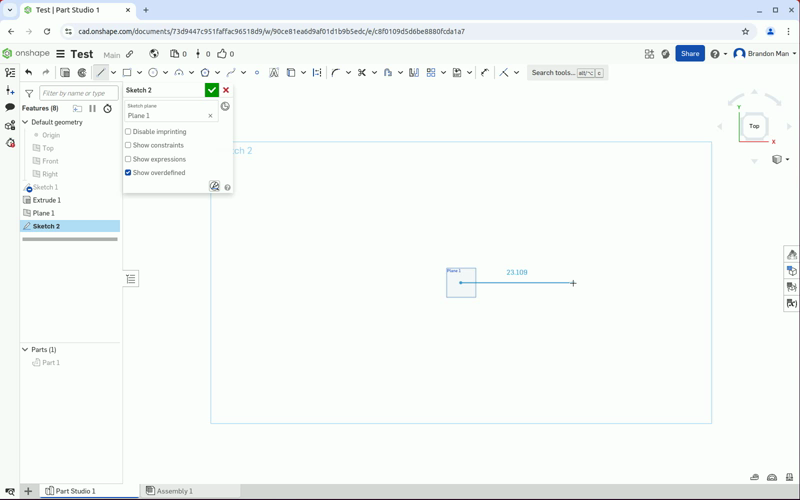
key_down(shift)
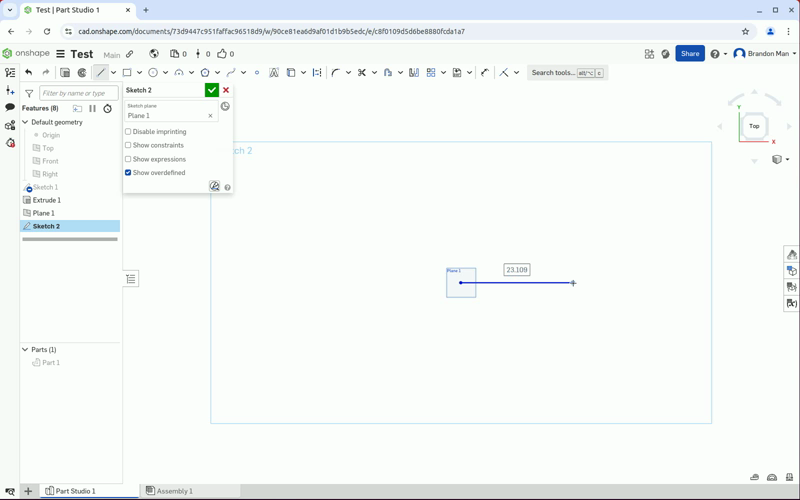
mouse_move(589, 282)
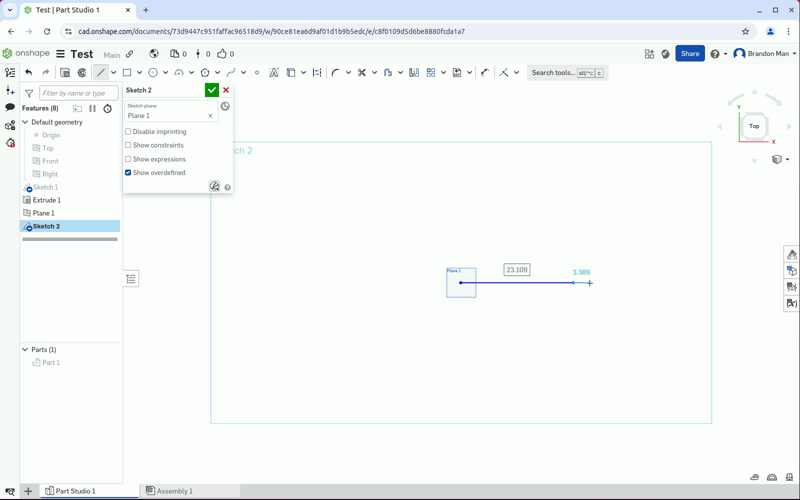
mouse_move(573, 270)
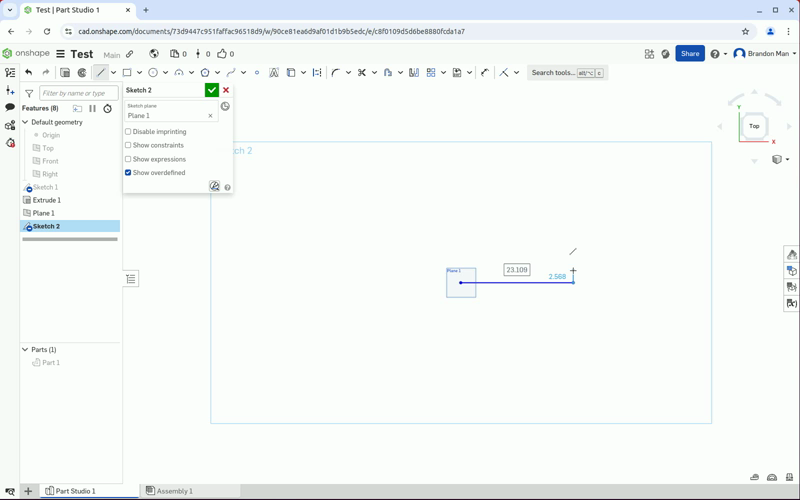
click(573, 270)
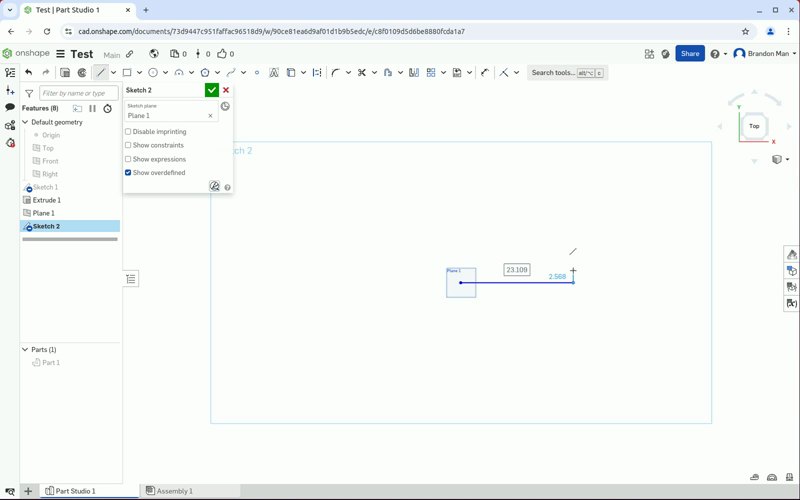
key_up(shift)
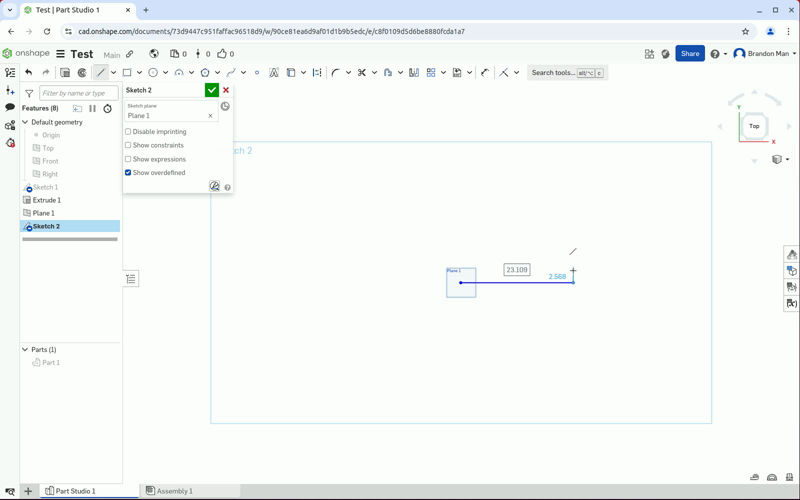
key_down(shift)
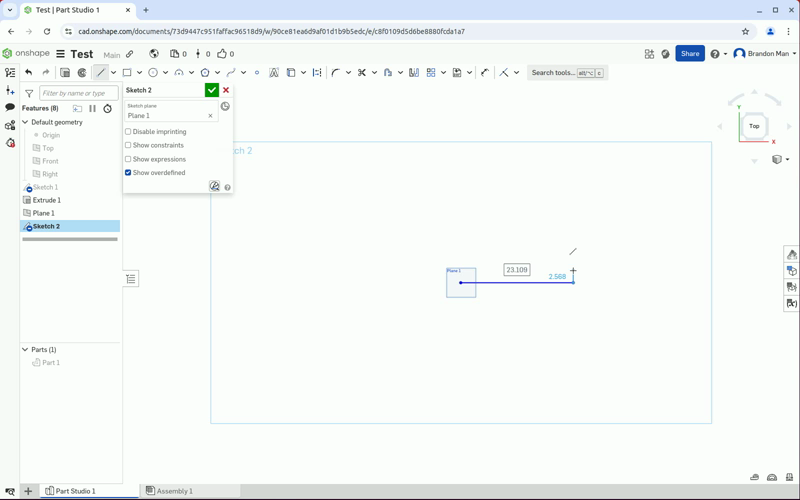
mouse_move(460, 270)
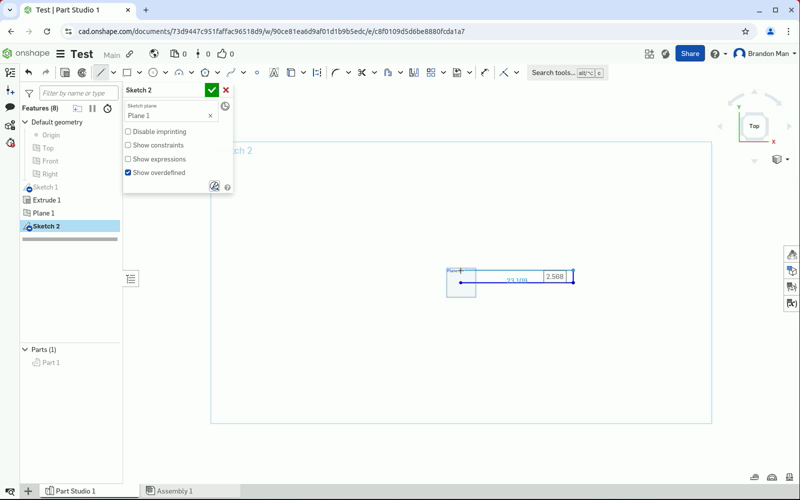
click(460, 270)
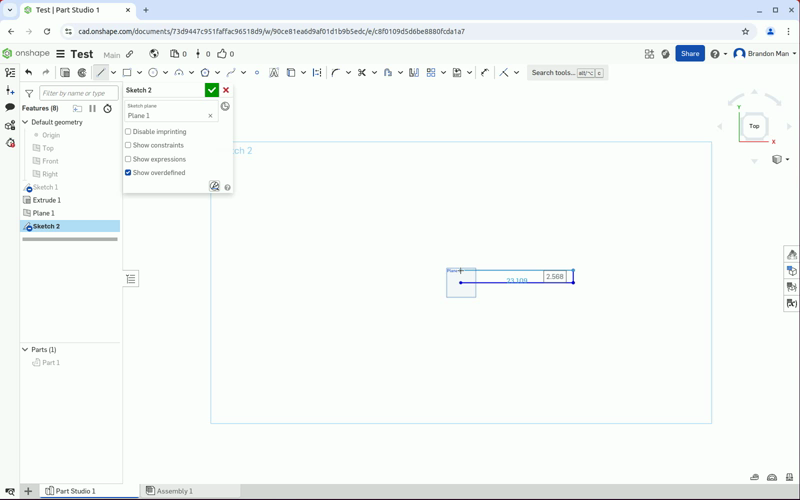
key_up(shift)
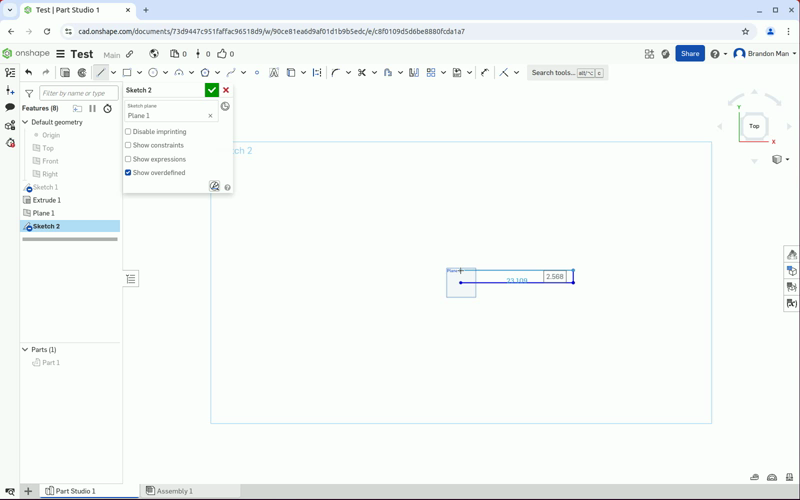
mouse_move(490, 270)
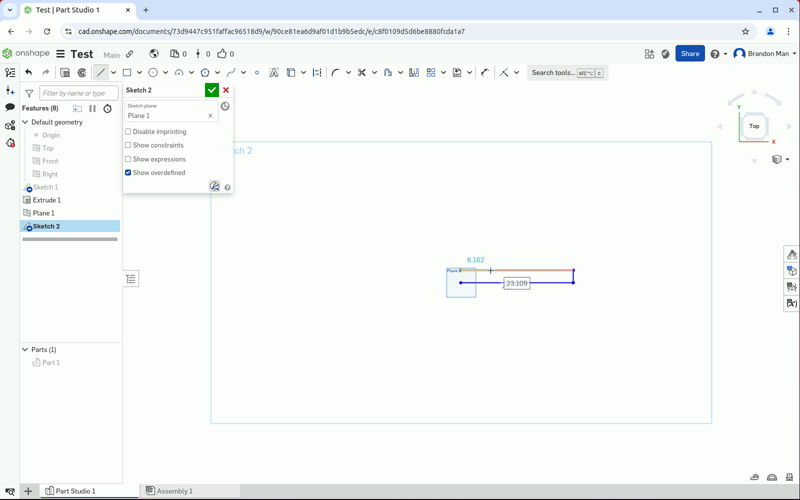
key_down(shift)
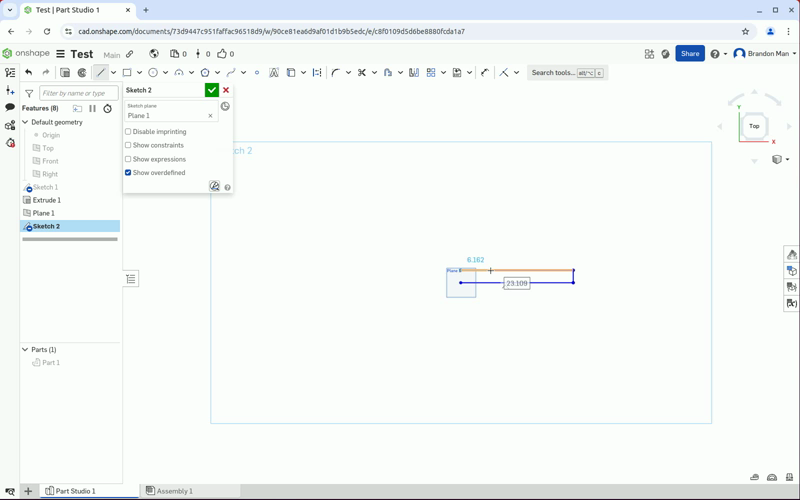
mouse_move(460, 282)
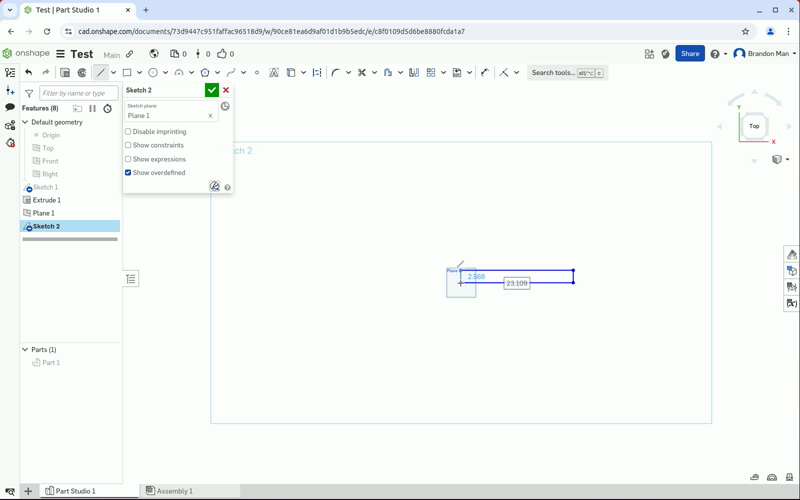
key_up(shift)
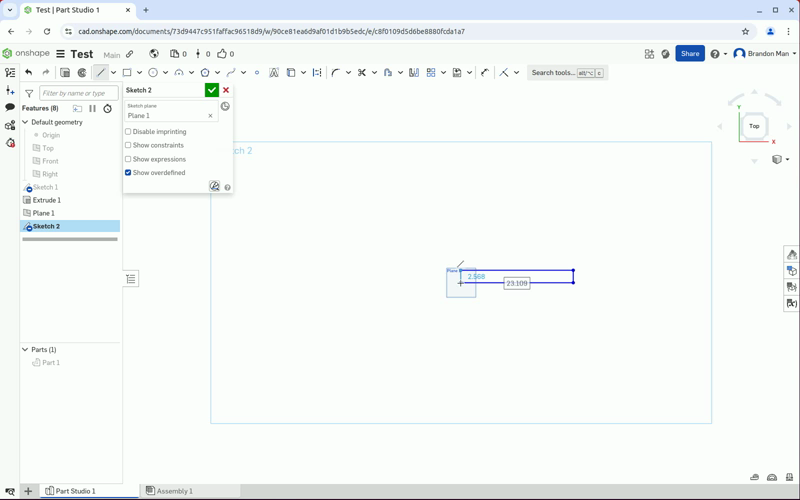
click(460, 282)
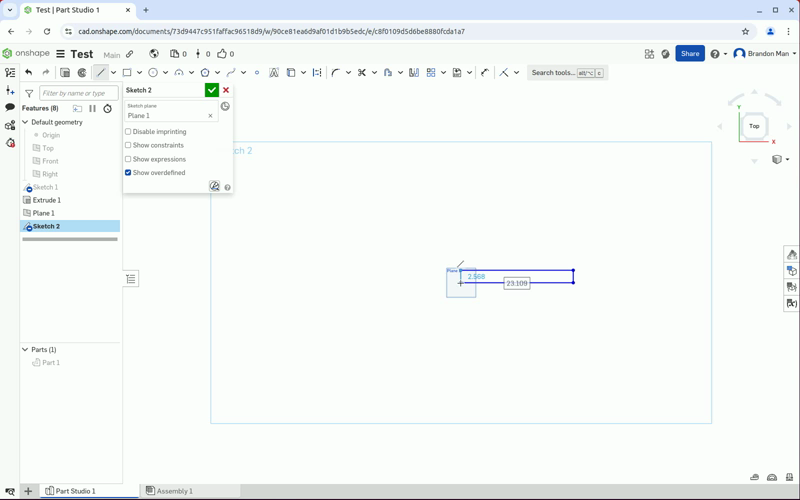
key(esc)
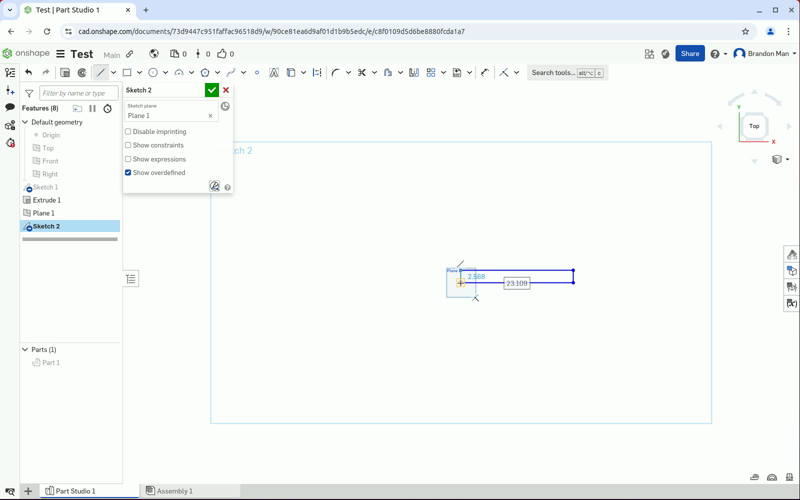
mouse_move(490, 271)
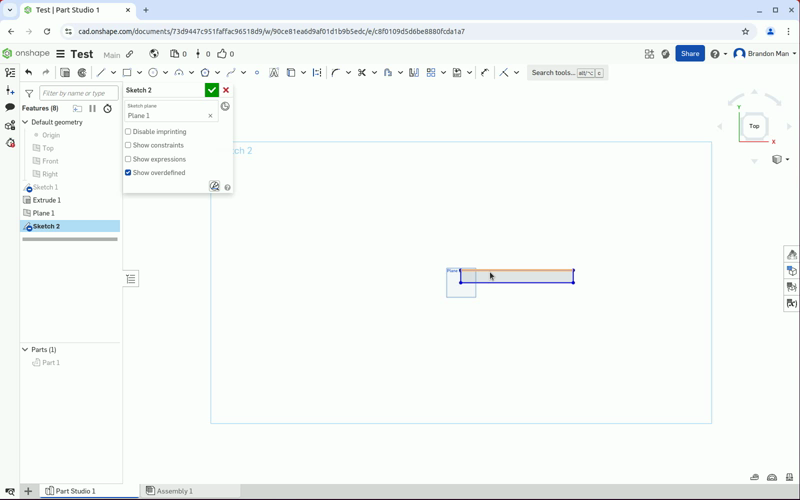
scroll(6)
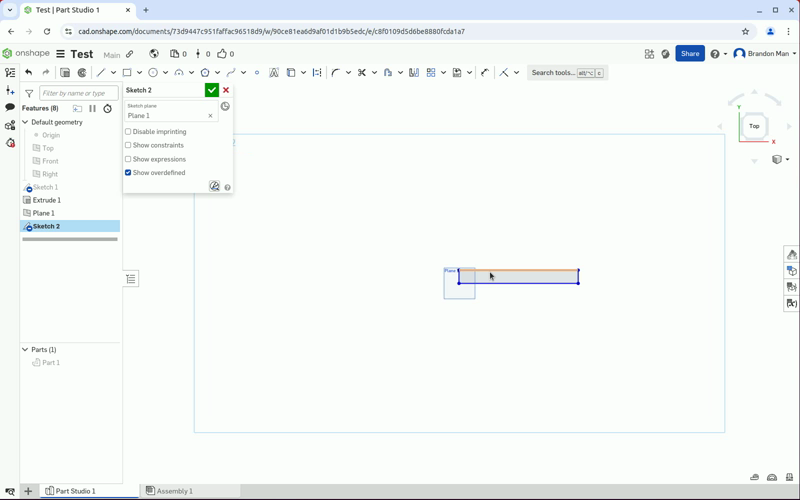
scroll(6)
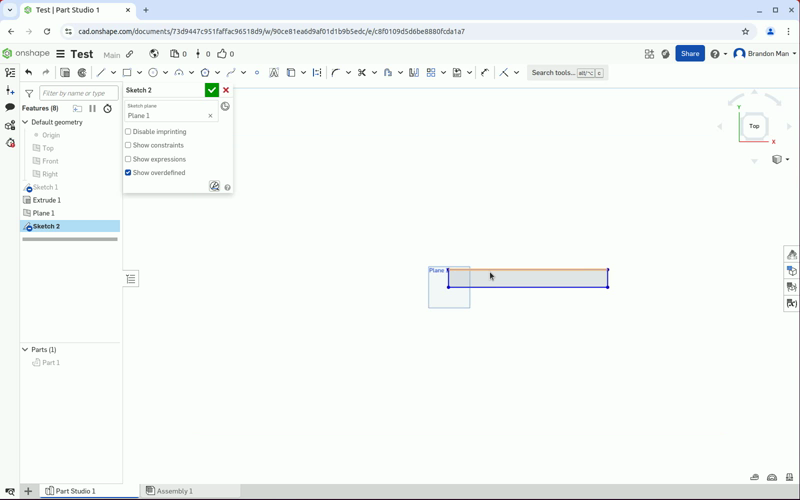
scroll(6)
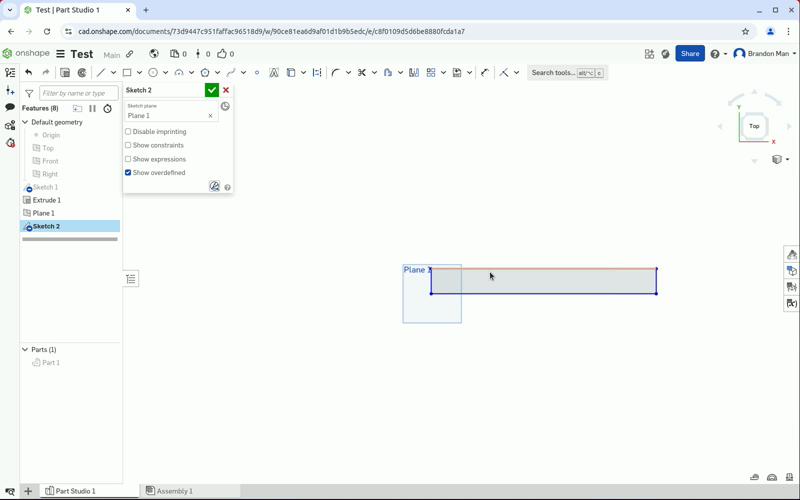
scroll(6)
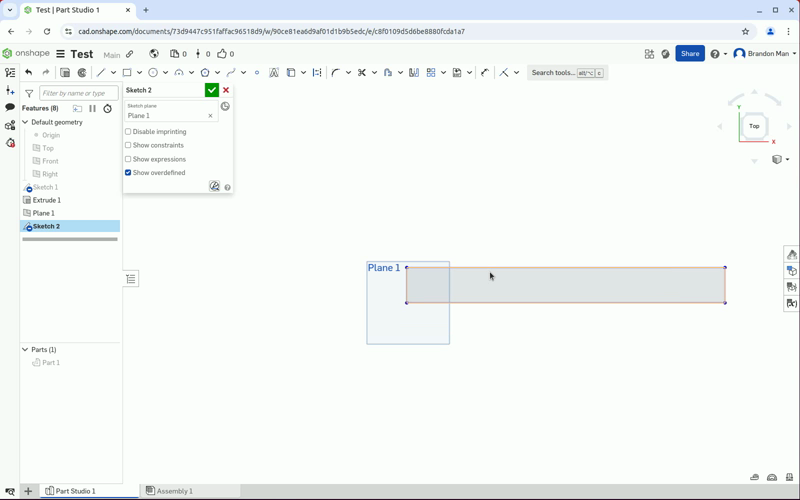
scroll(6)
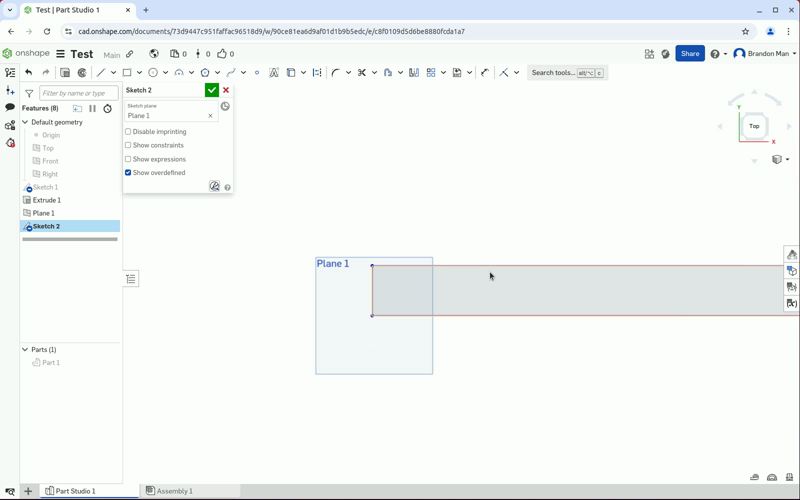
scroll(6)
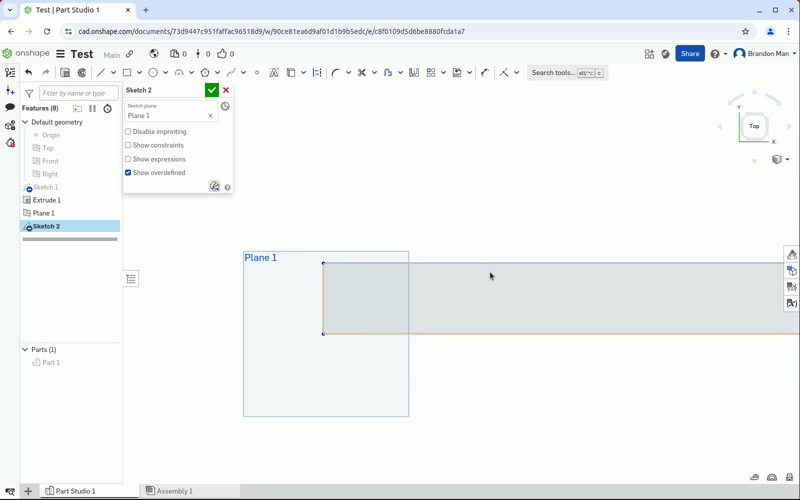
scroll(6)
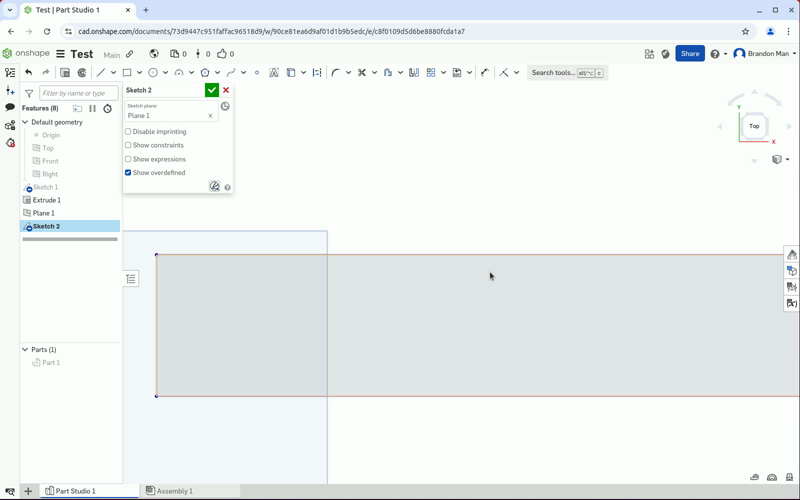
click(490, 271)
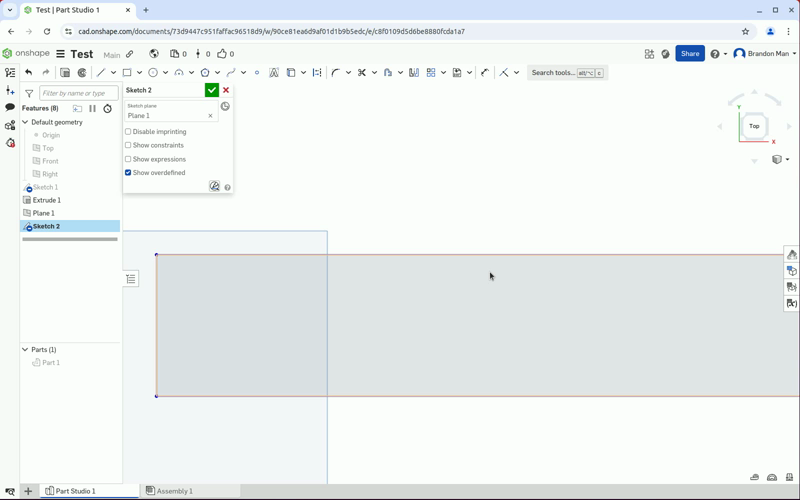
scroll(-6)
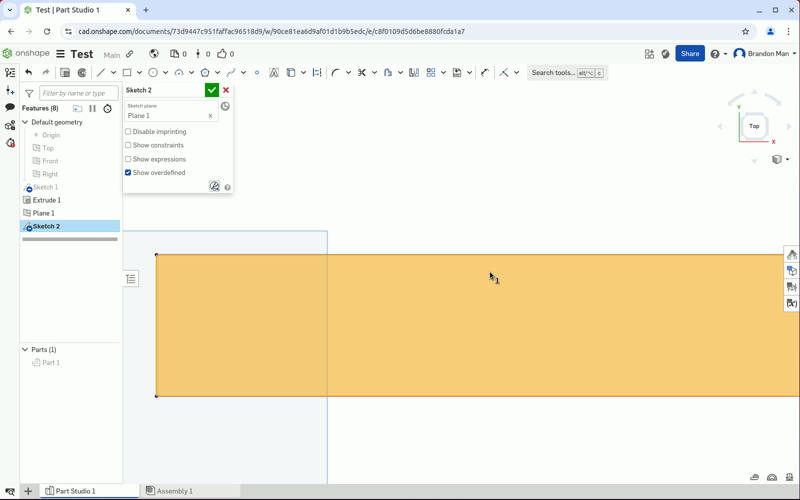
scroll(-6)
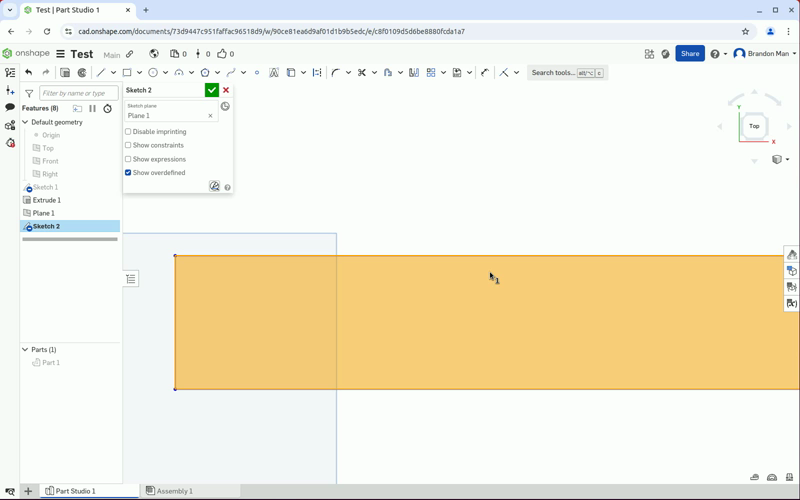
scroll(-6)
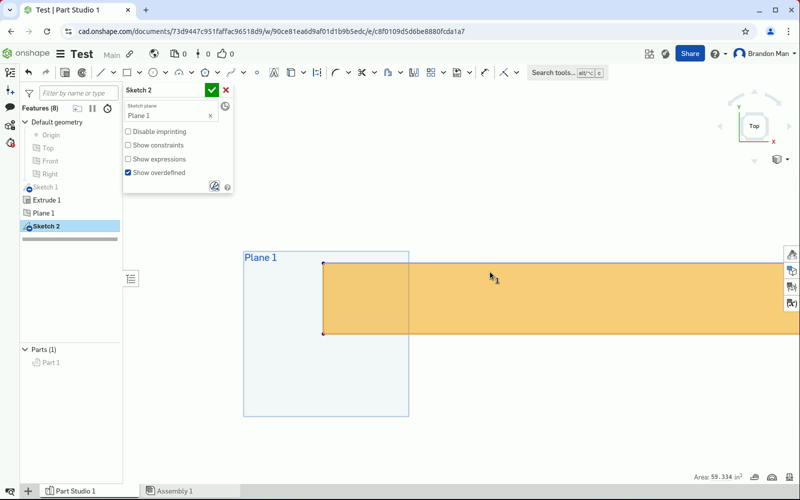
scroll(-6)
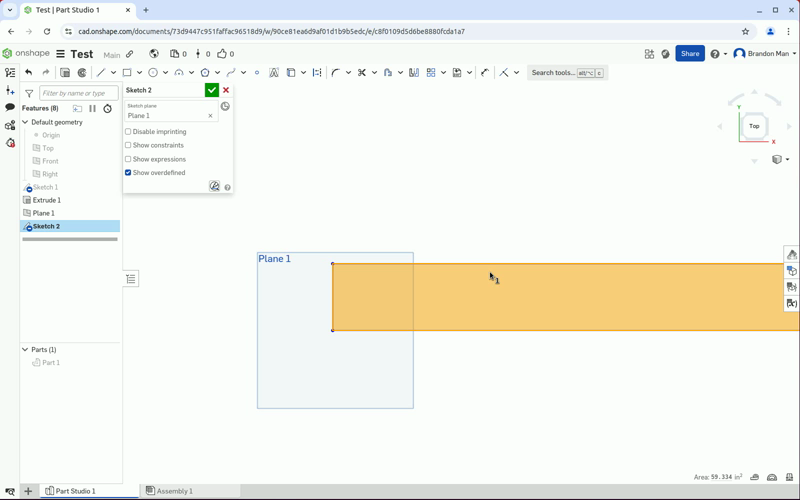
scroll(-6)
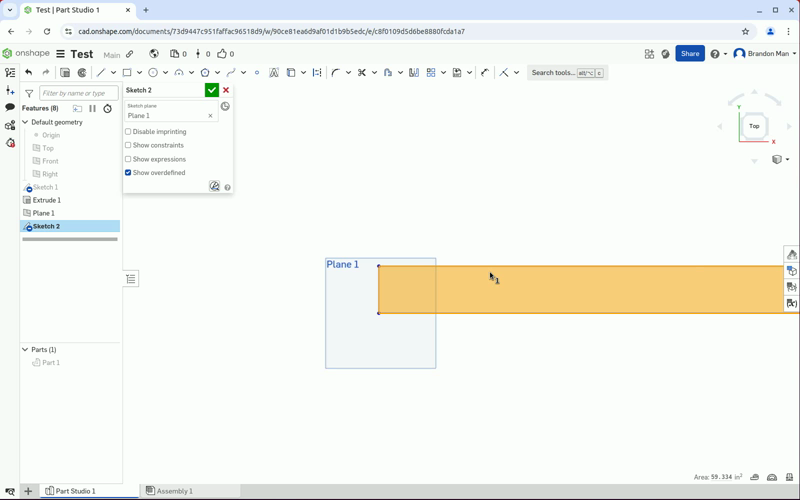
scroll(-6)
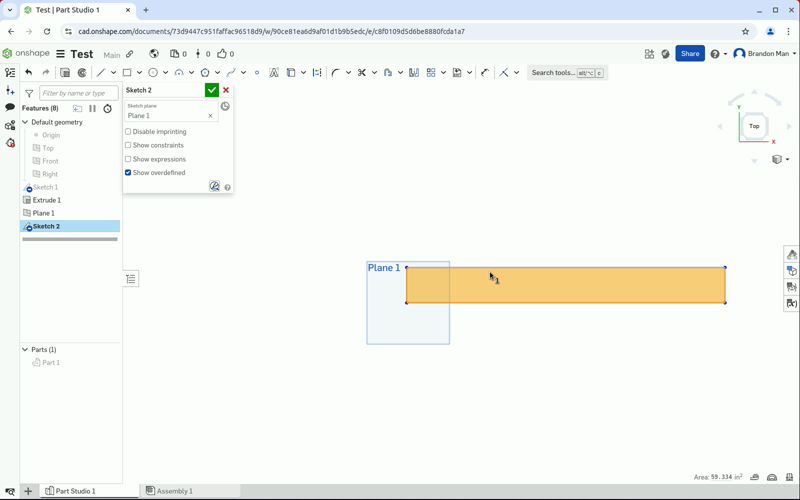
scroll(-6)
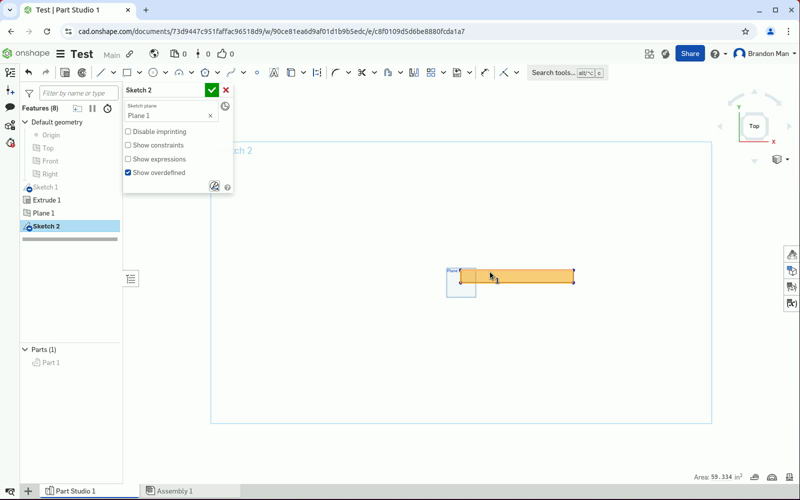
mouse_move(73, 352)
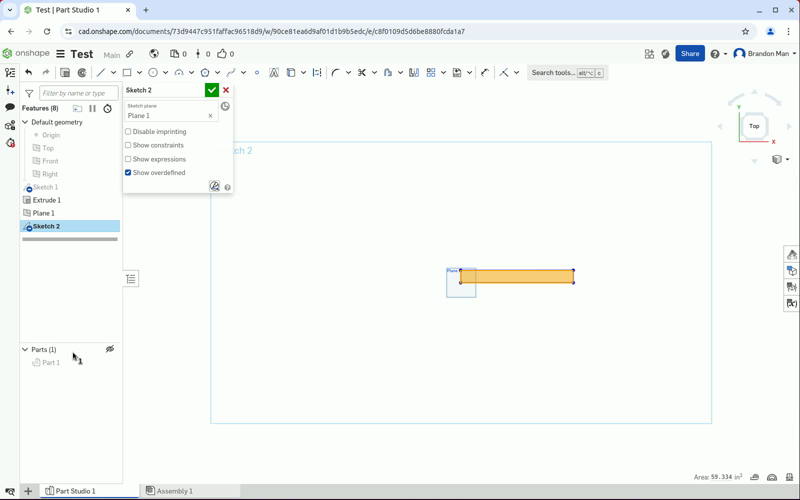
key(shift+y)
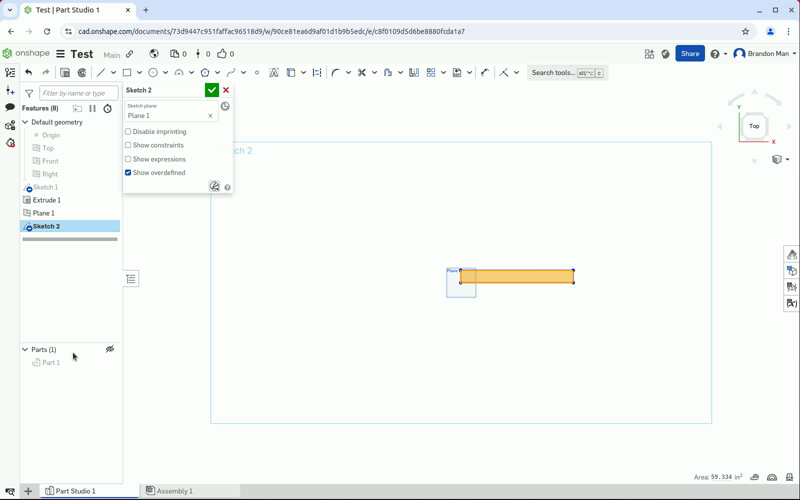
key(shift+e)
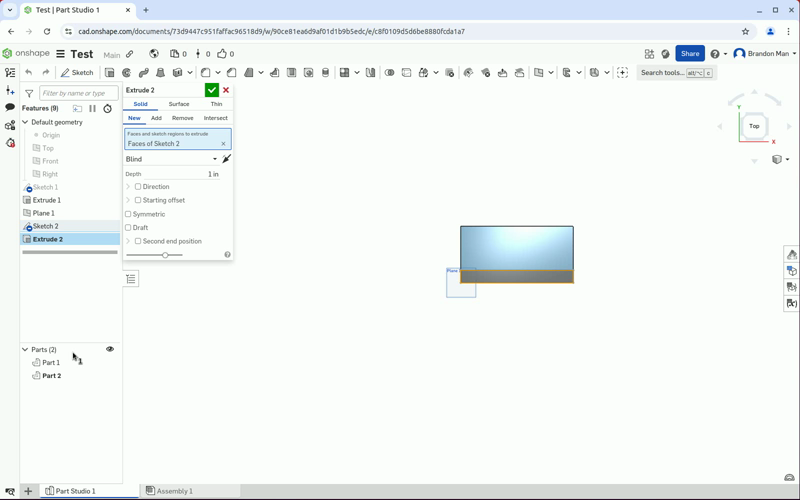
mouse_move(143, 106)
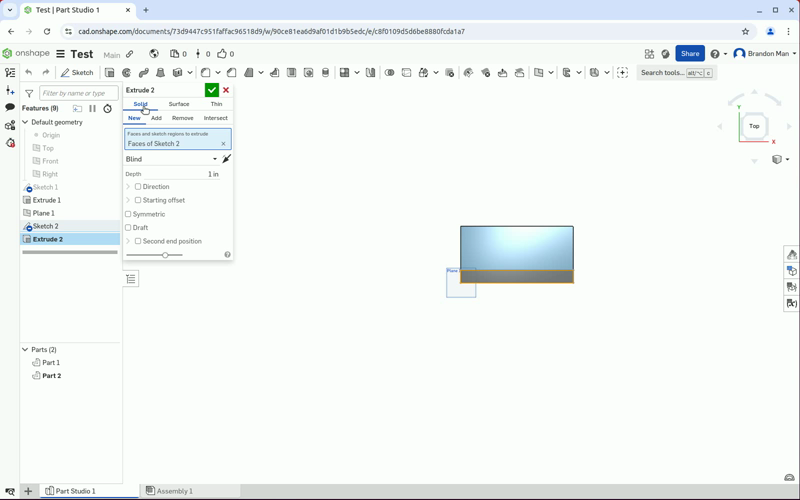
click(143, 106)
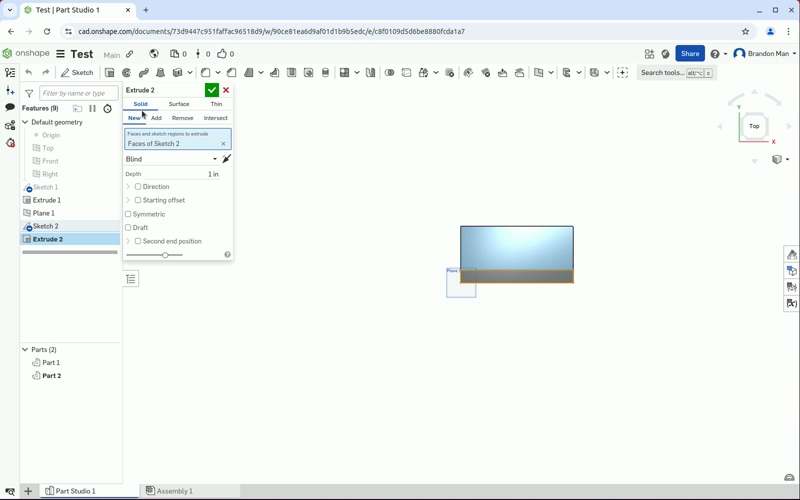
mouse_move(137, 120)
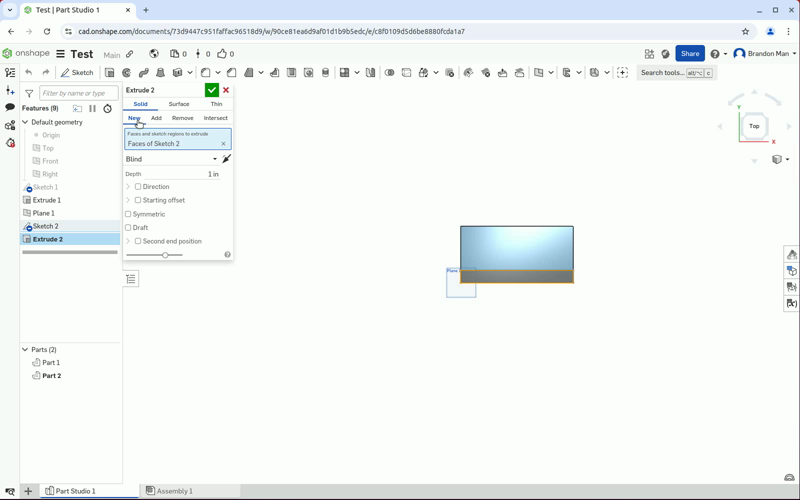
click(137, 120)
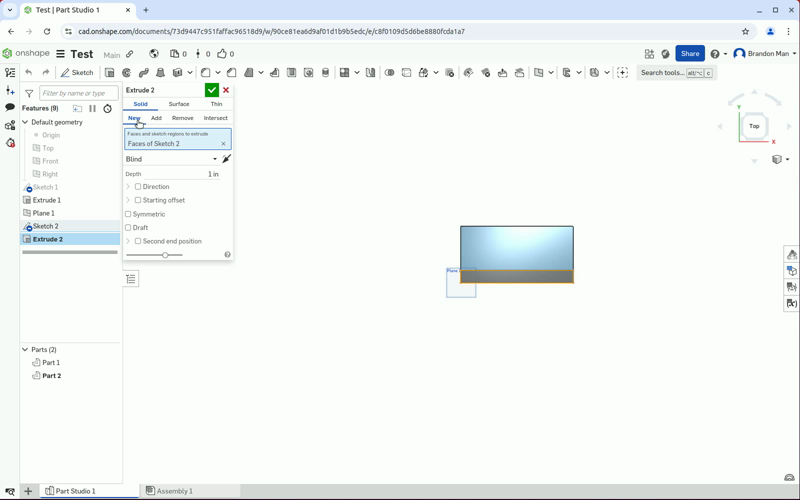
key(tab, 4)
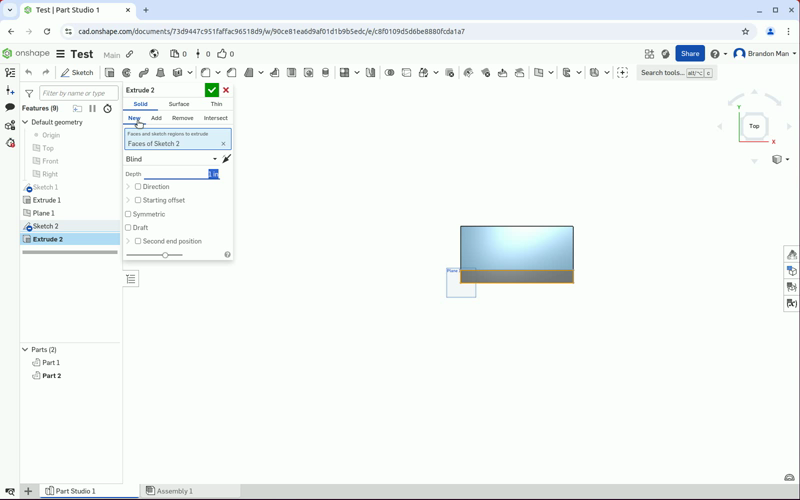
text(0.481)
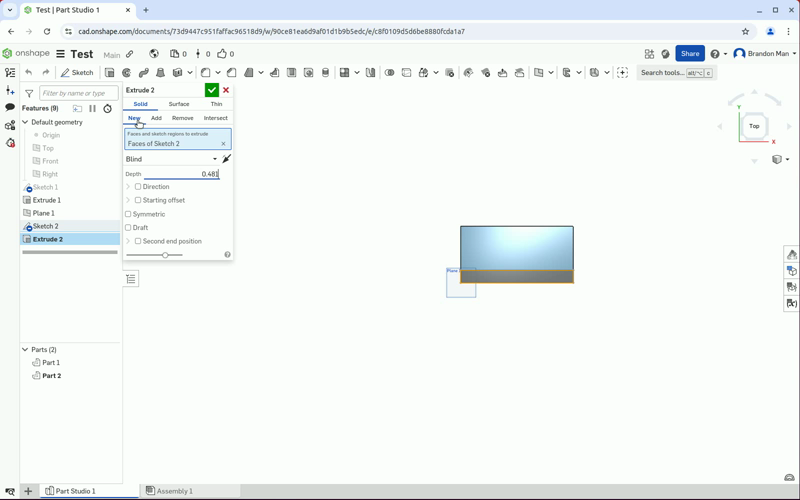
key(enter)
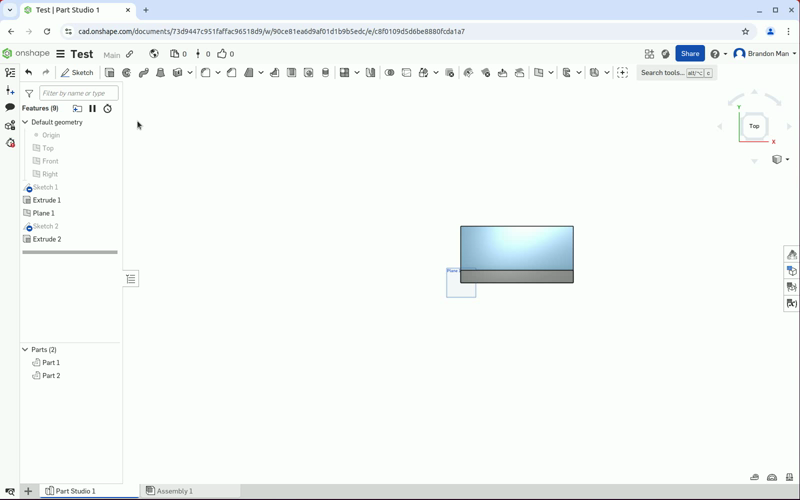
key(shift+h)
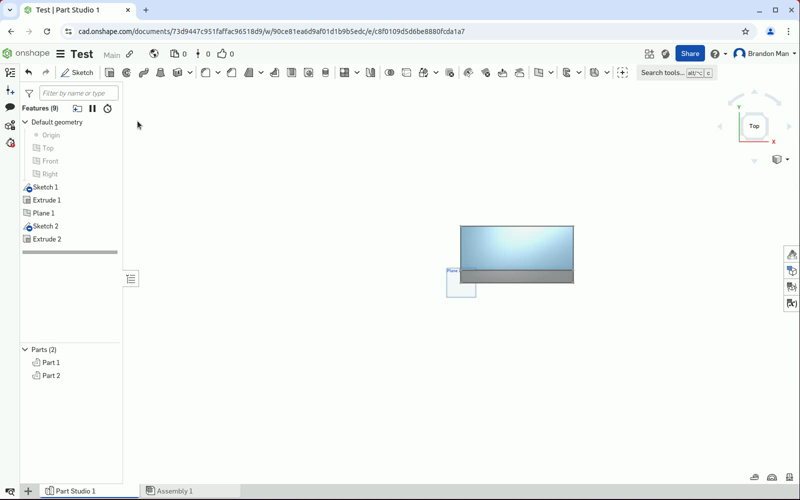
key(shift+h)
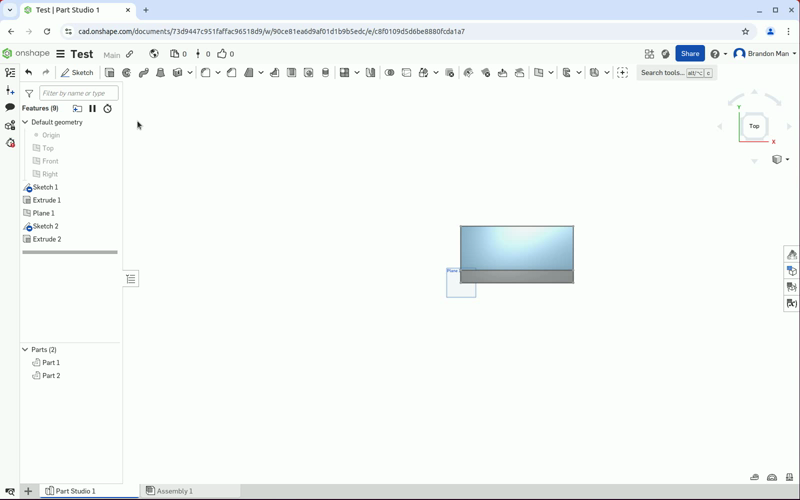
key(shift+7)
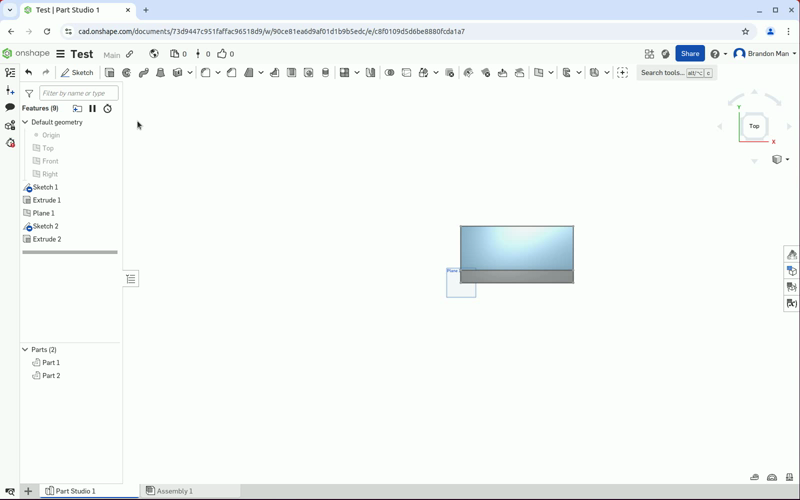
key(up, 3)
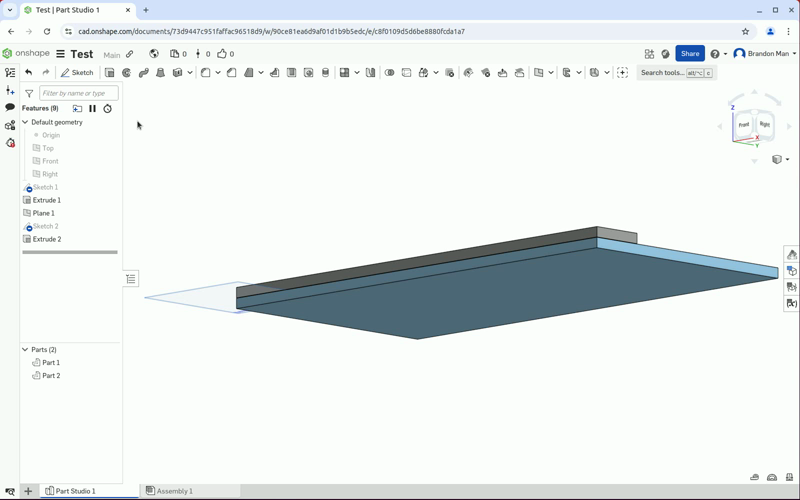
key(left, 3)
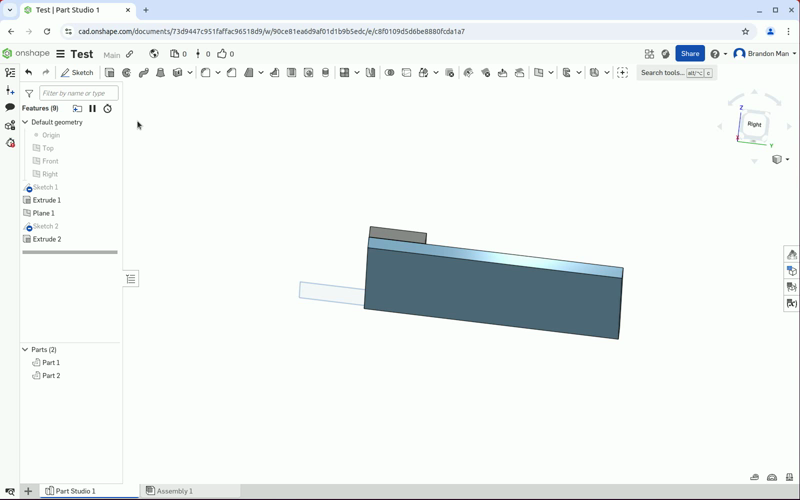
key(right, 3)
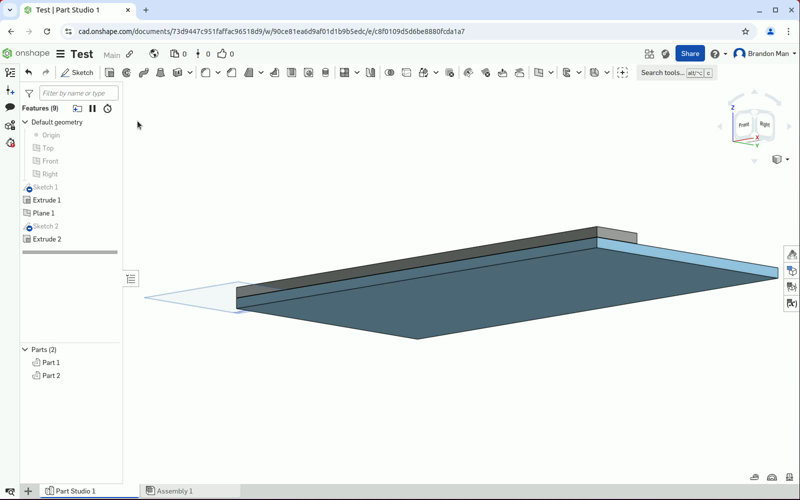
key(down, 3)
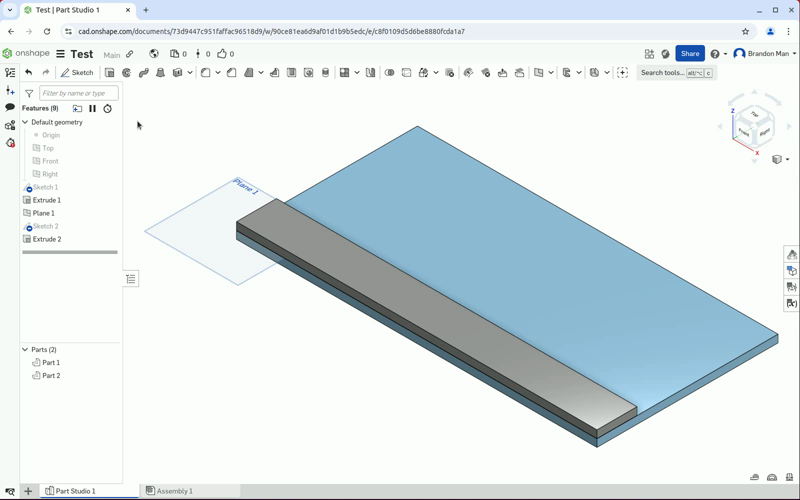
mouse_move(73, 189)
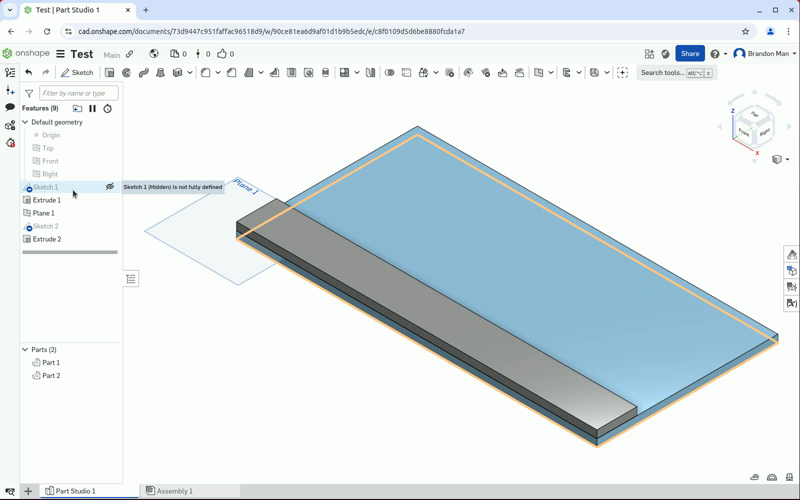
click(73, 189)